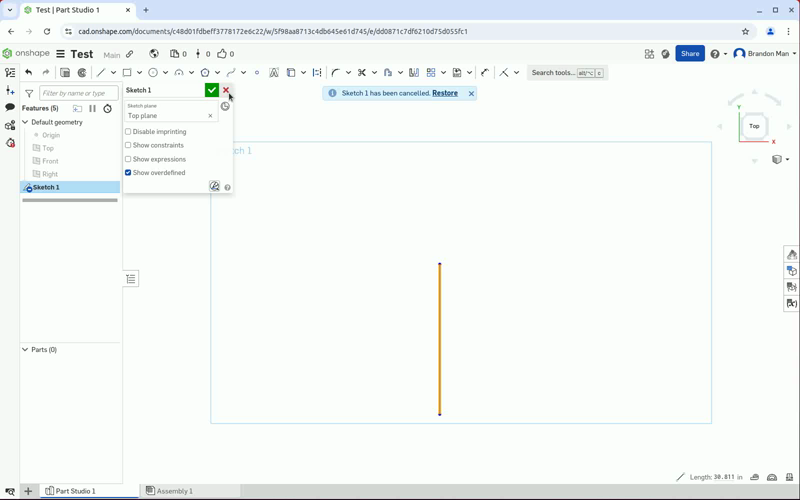
key(shift+h)
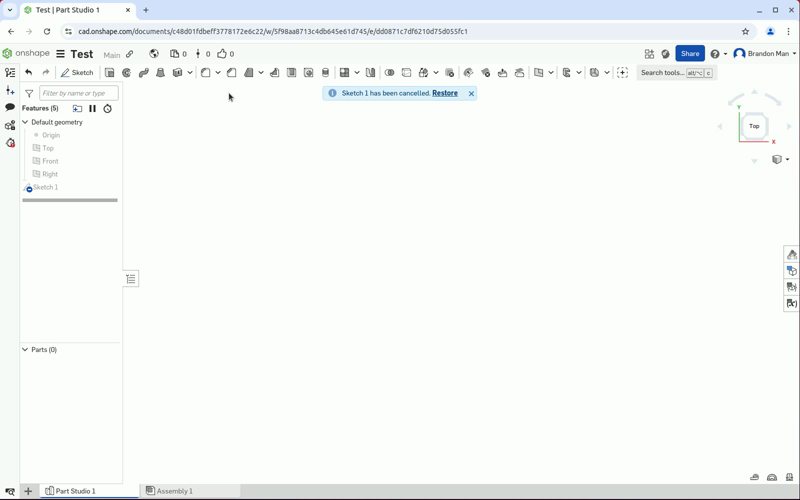
mouse_move(73, 352)
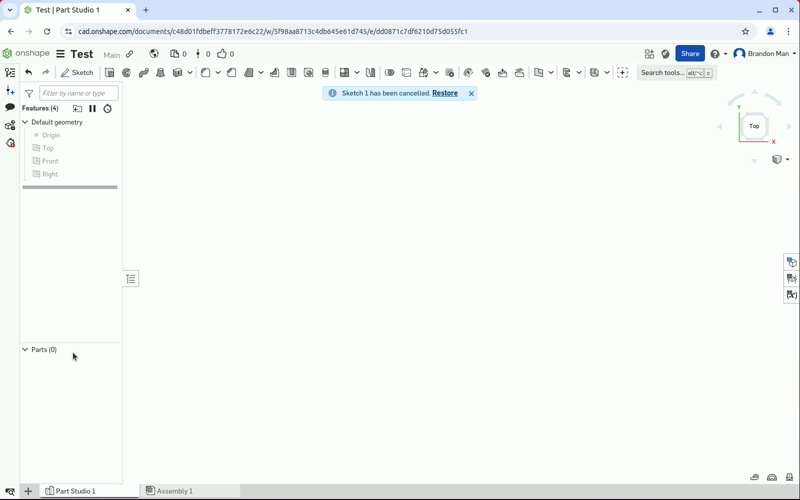
key(y)
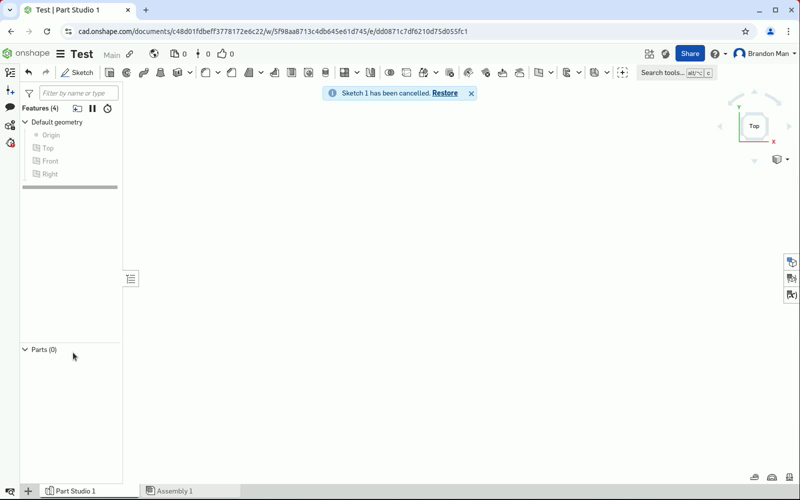
key(shift+p)
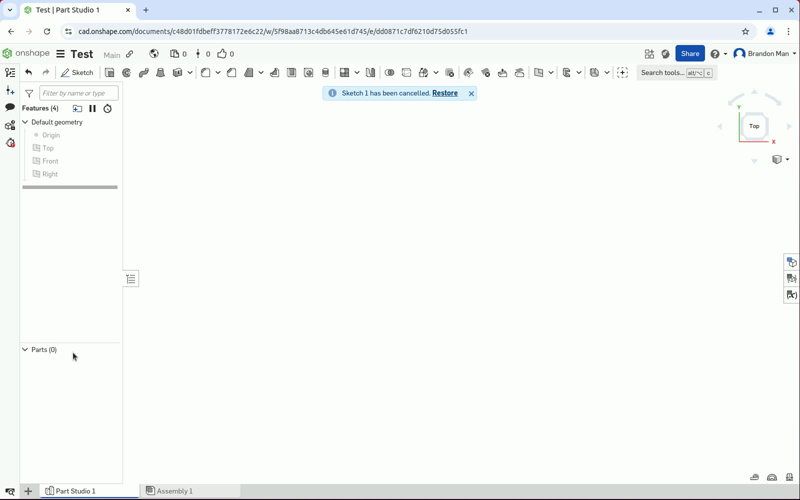
key(space)
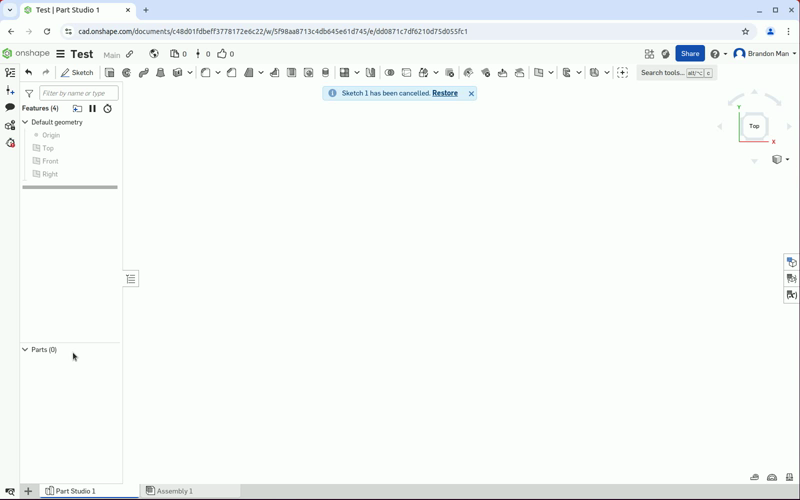
key_down(shift)
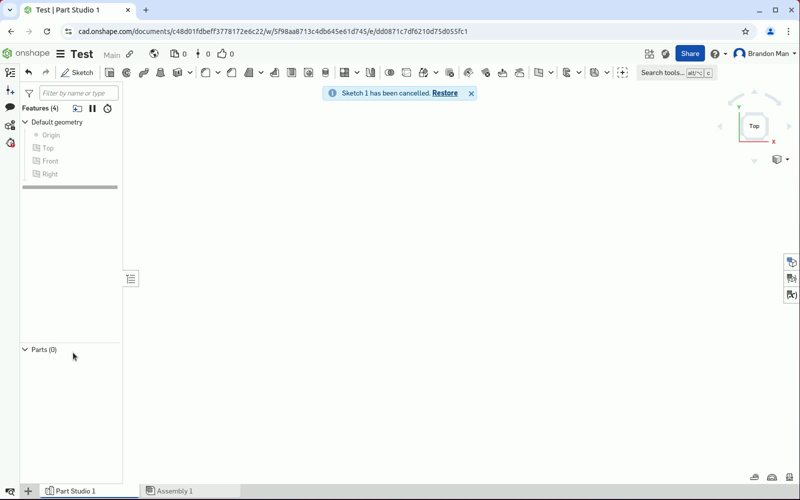
key(up)
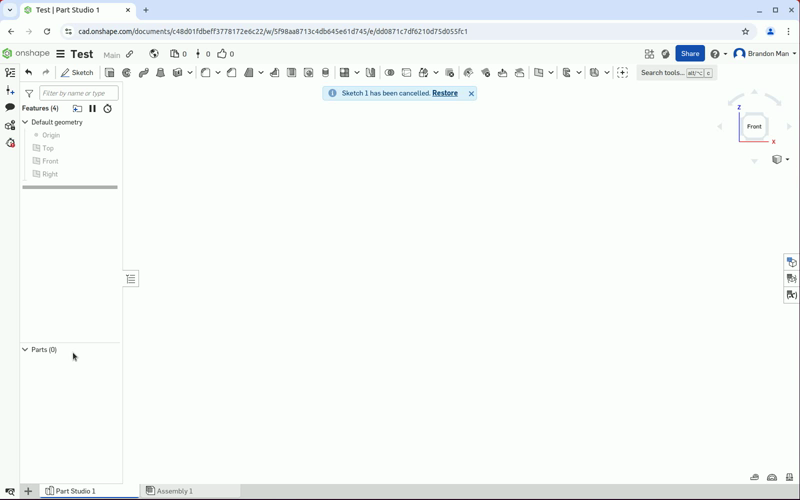
key_up(shift)
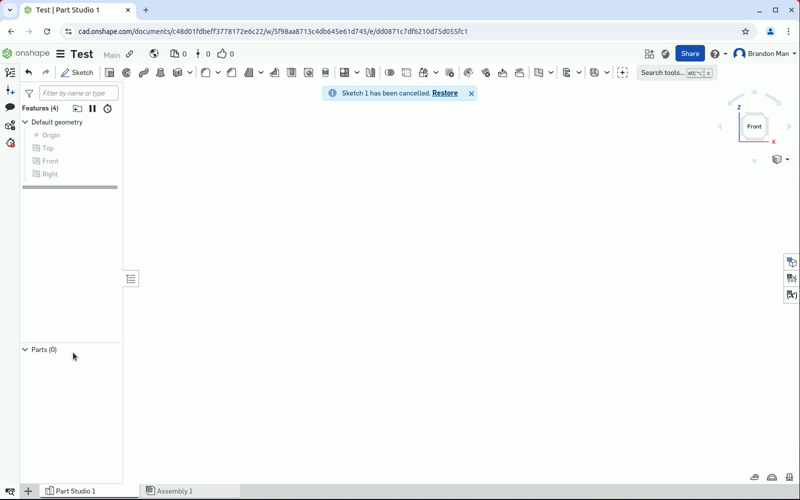
mouse_move(73, 352)
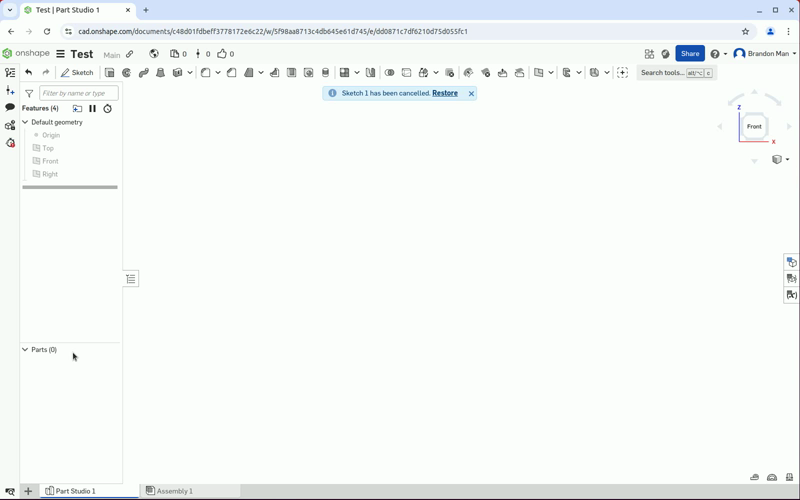
key(shift+y)
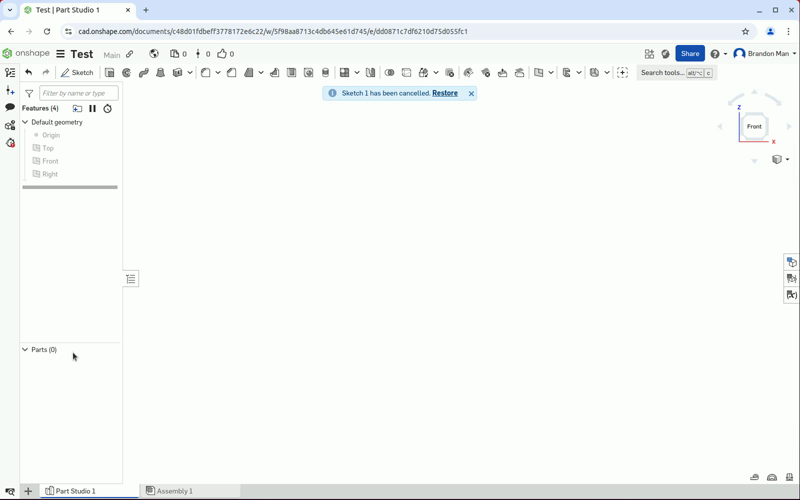
key(shift+s)
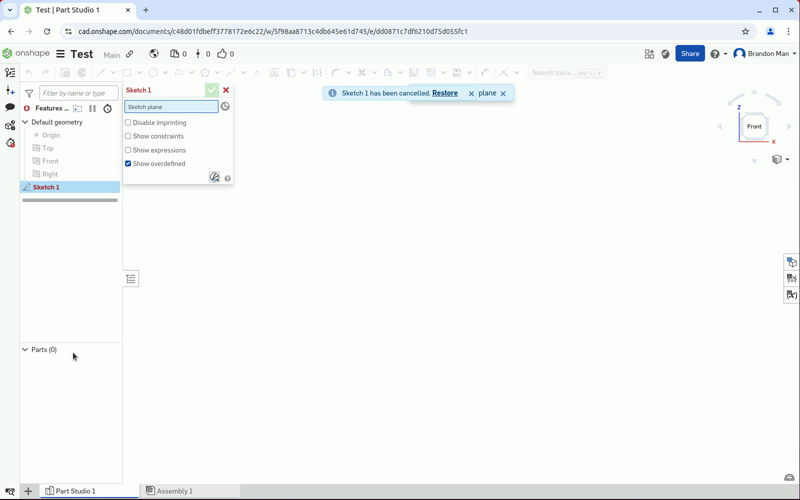
mouse_move(73, 163)
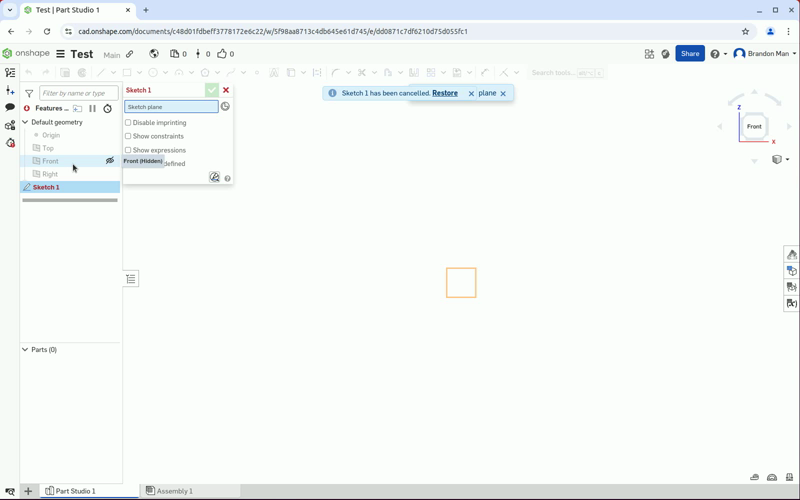
click(73, 163)
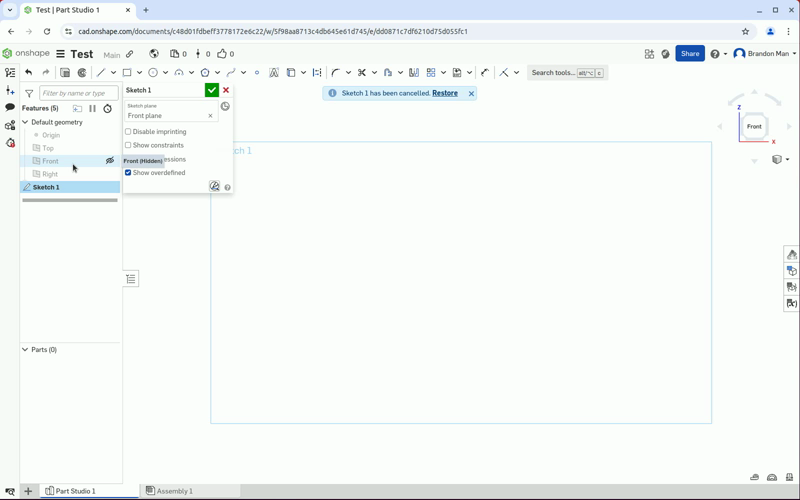
mouse_move(73, 352)
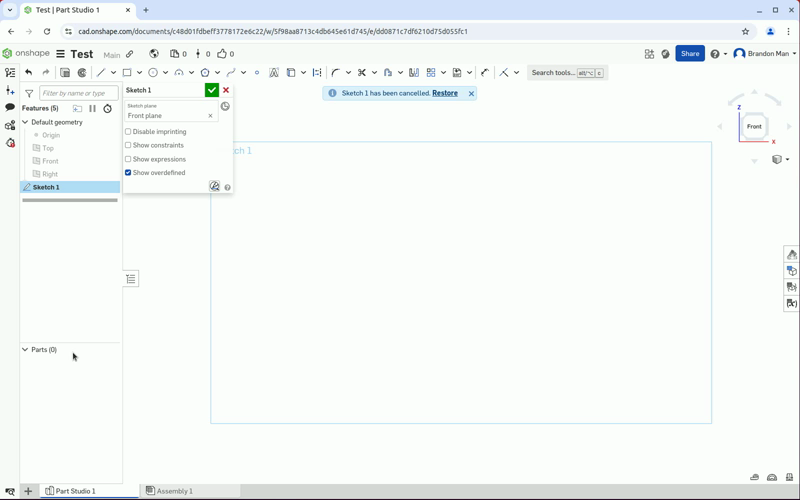
key(y)
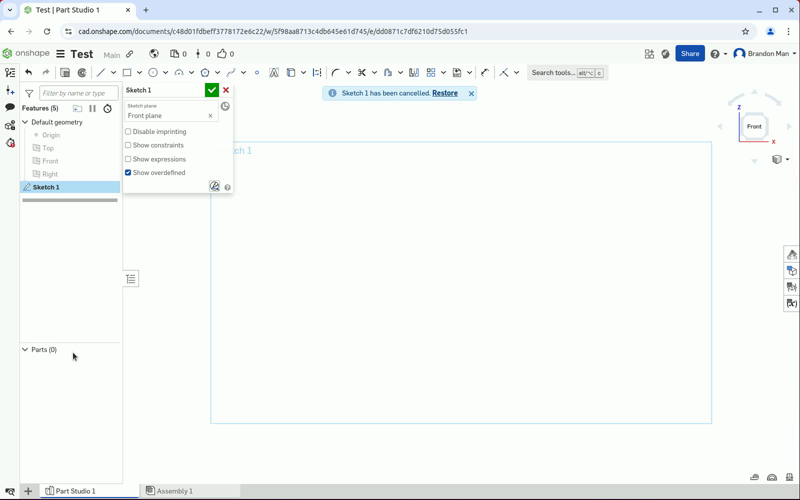
key(l)
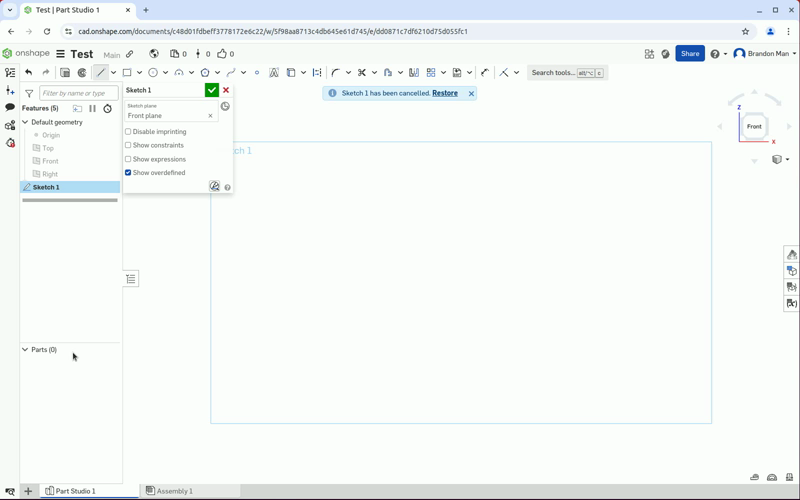
key_down(shift)
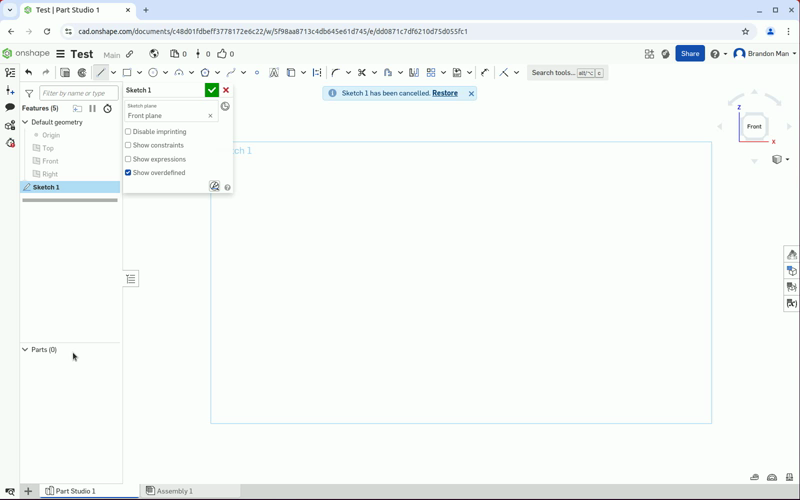
mouse_move(348, 381)
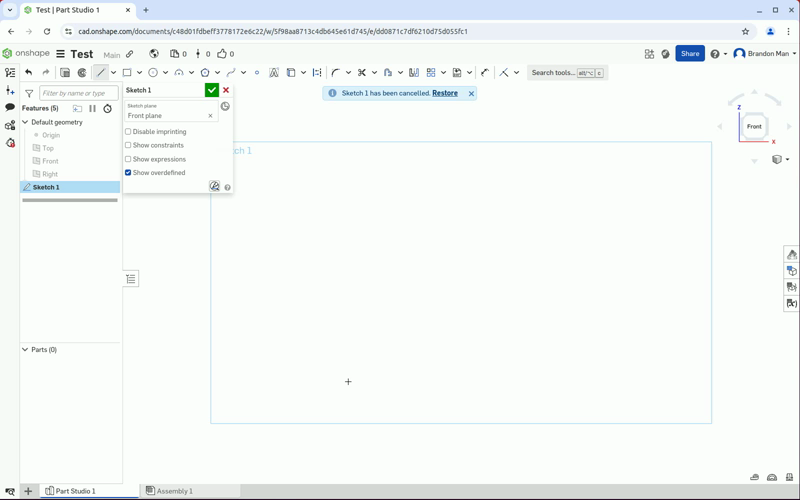
click(348, 381)
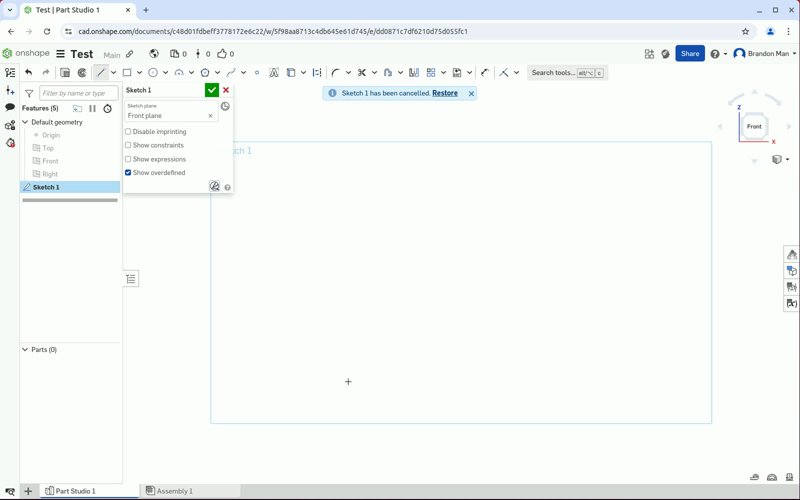
key_up(shift)
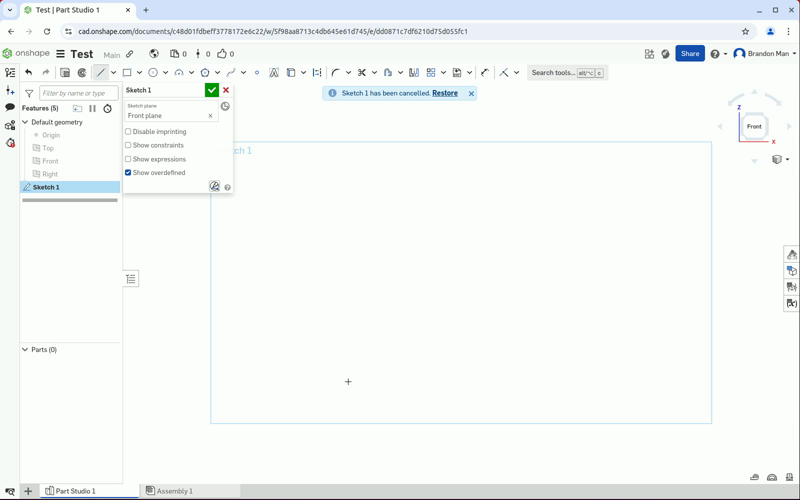
key_down(shift)
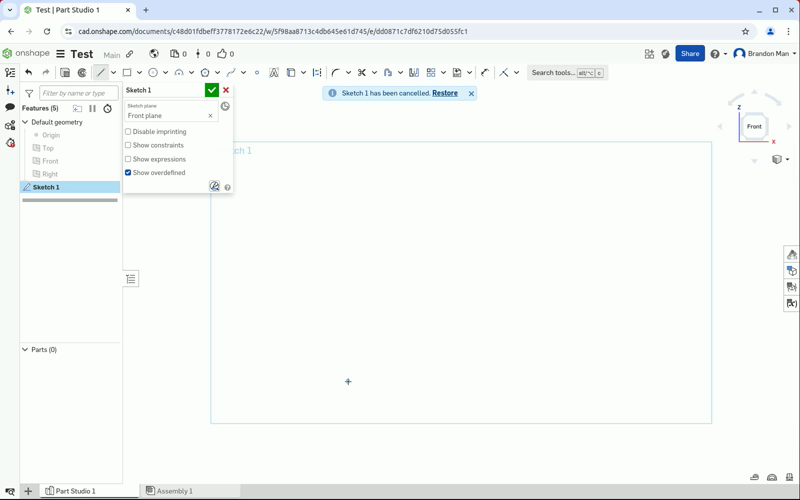
mouse_move(572, 381)
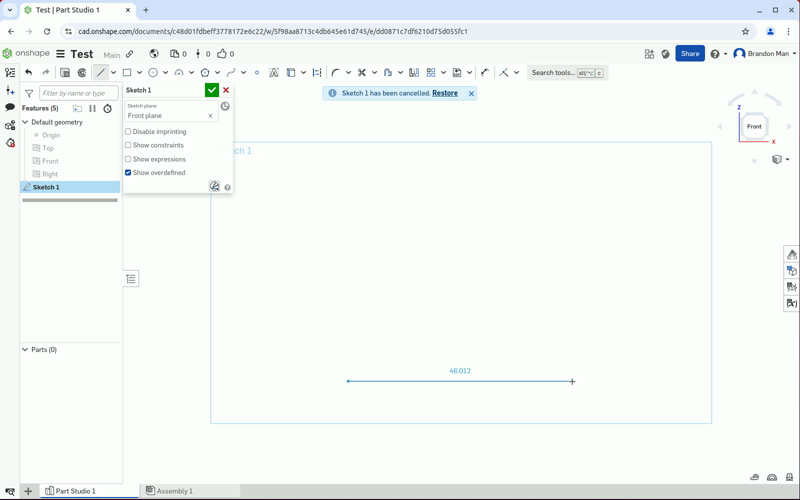
click(572, 381)
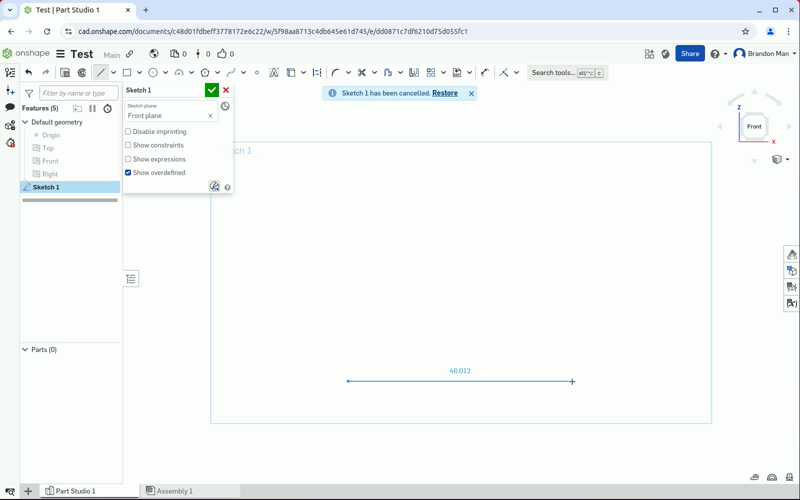
key_up(shift)
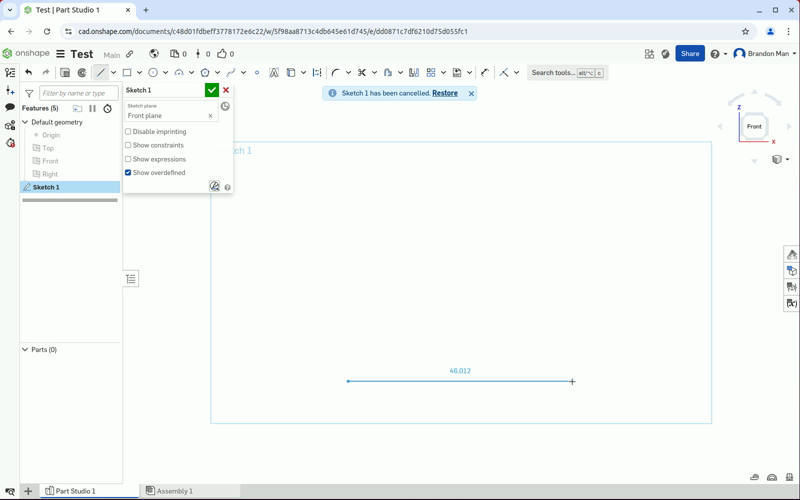
key_down(shift)
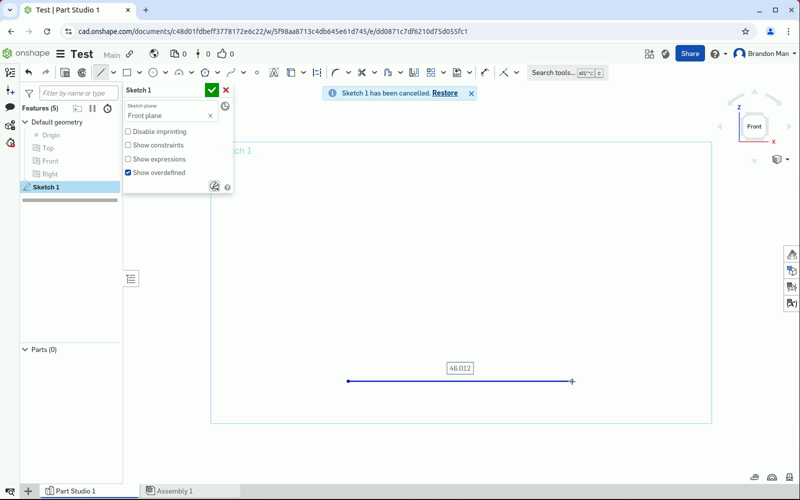
mouse_move(572, 185)
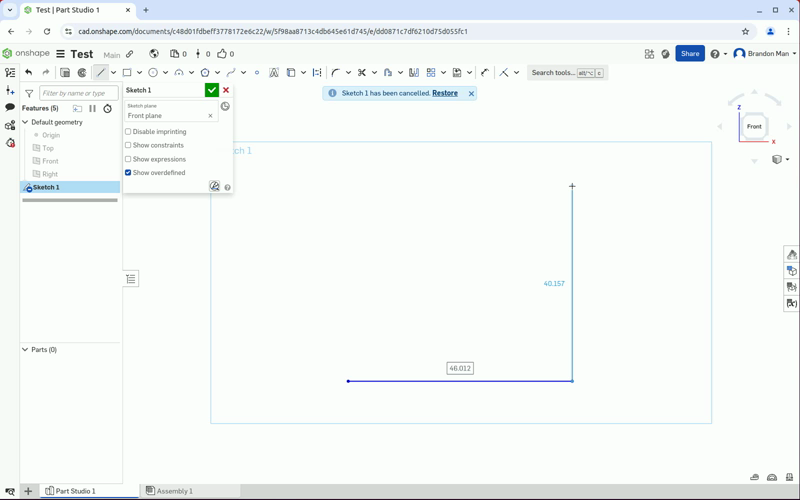
click(572, 185)
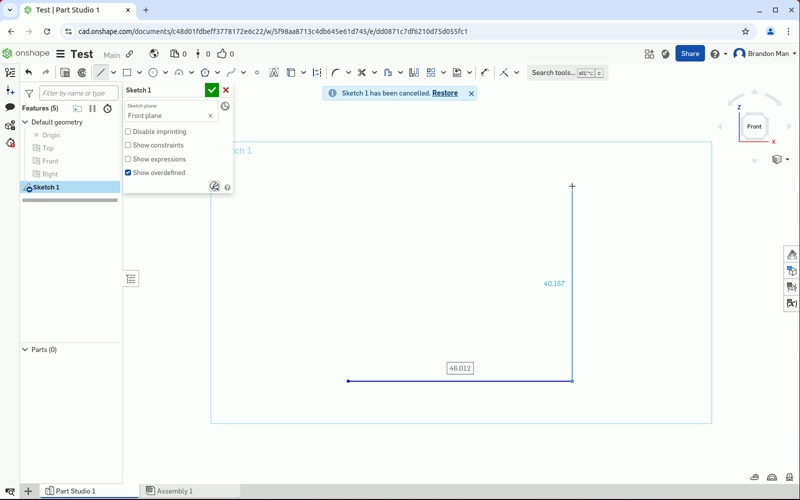
key_up(shift)
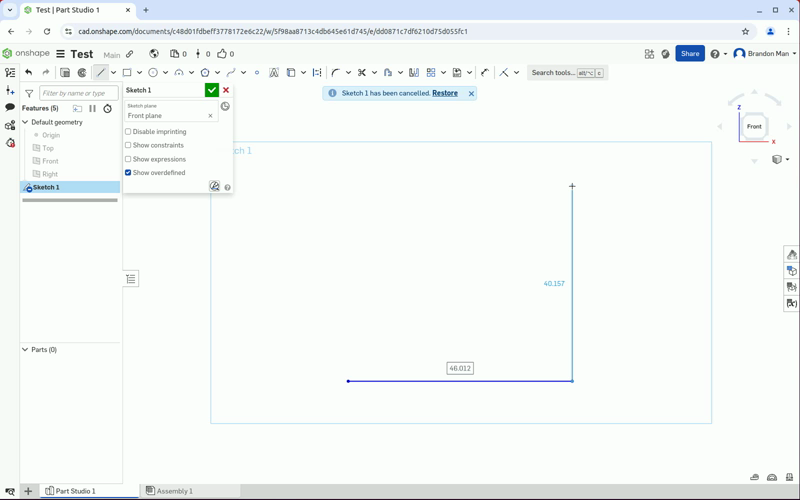
key_down(shift)
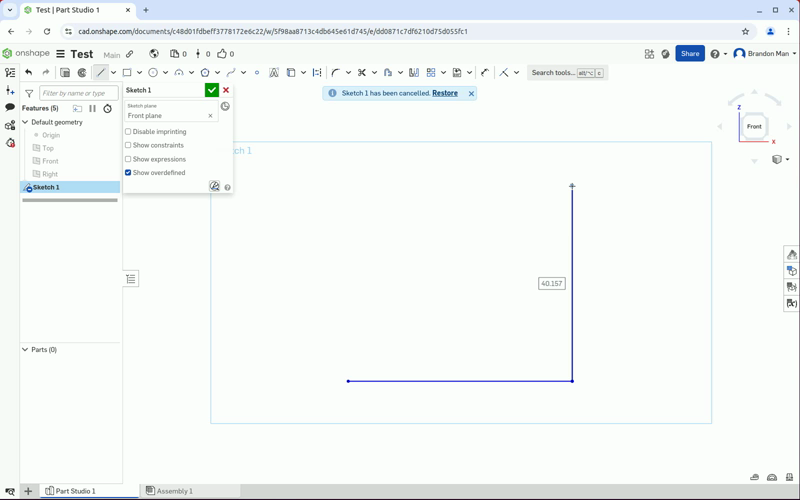
mouse_move(348, 185)
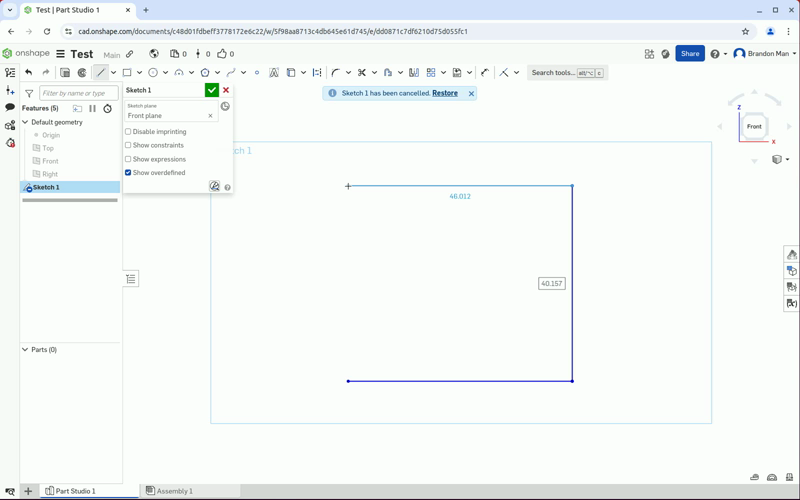
click(348, 185)
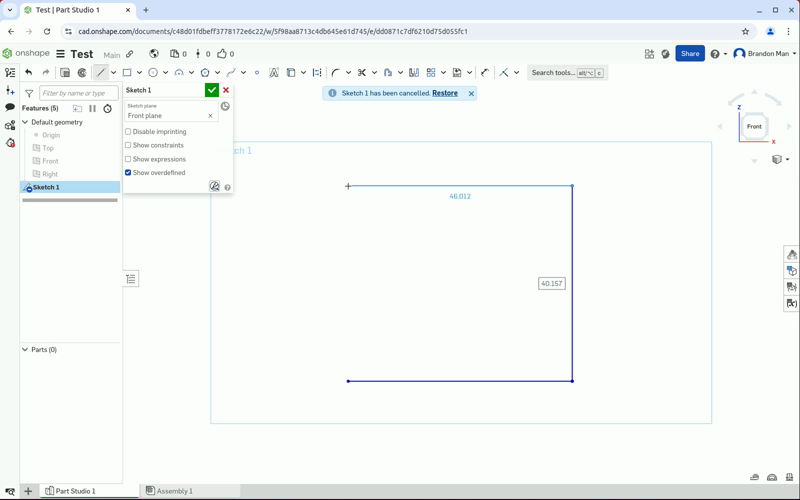
key_up(shift)
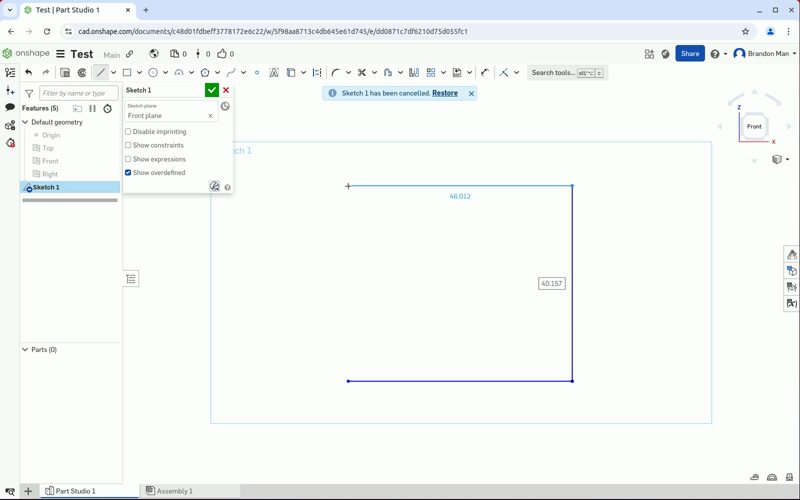
key_down(shift)
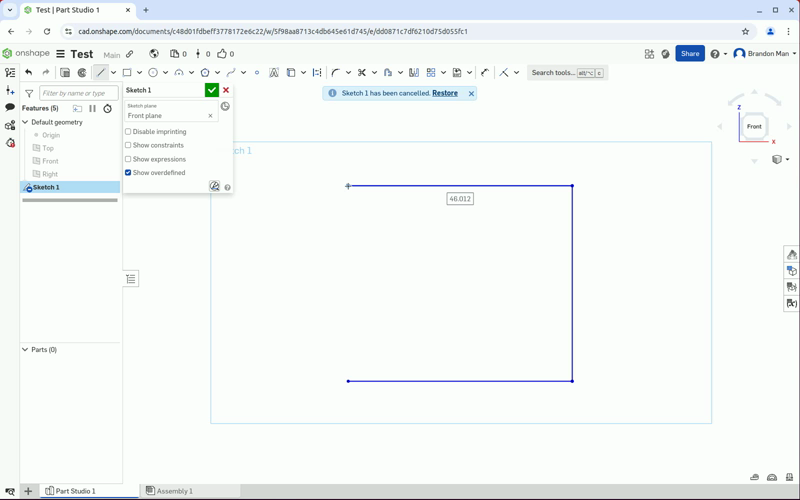
mouse_move(348, 381)
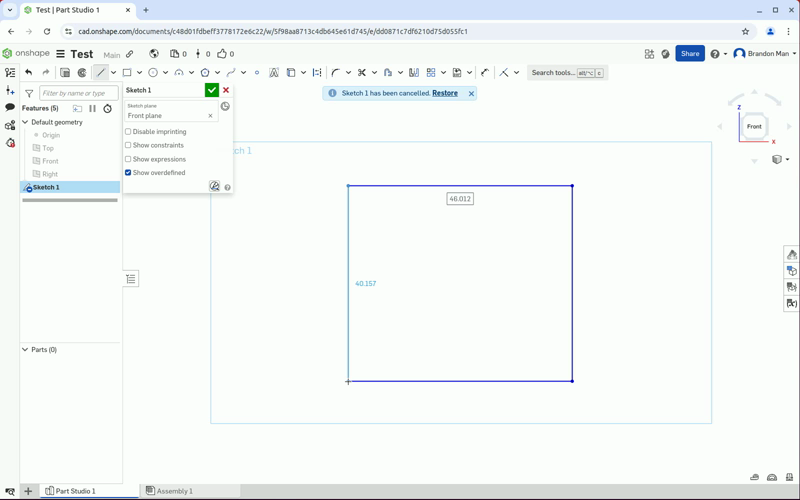
key_up(shift)
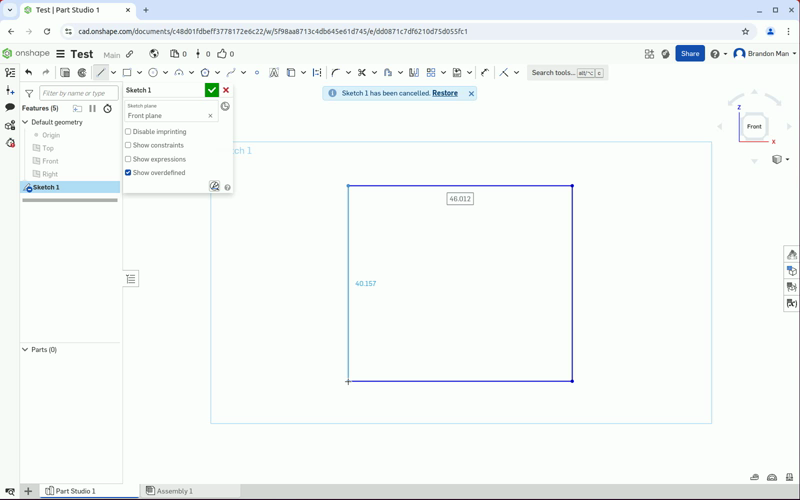
click(348, 381)
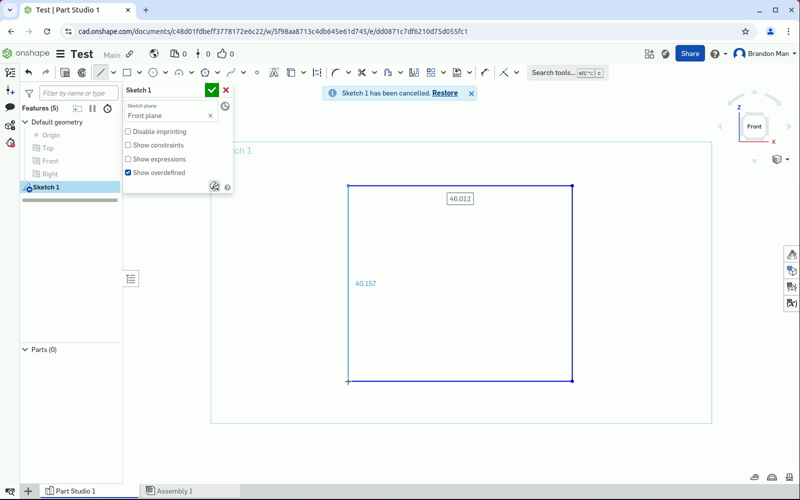
key(esc)
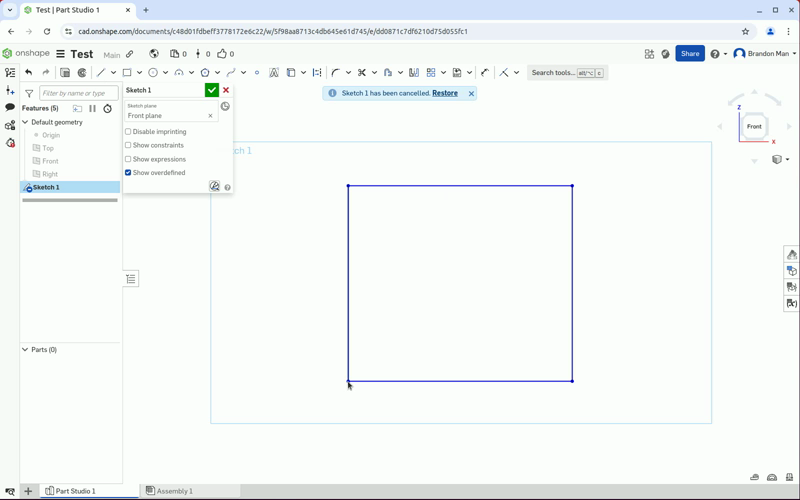
mouse_move(497, 286)
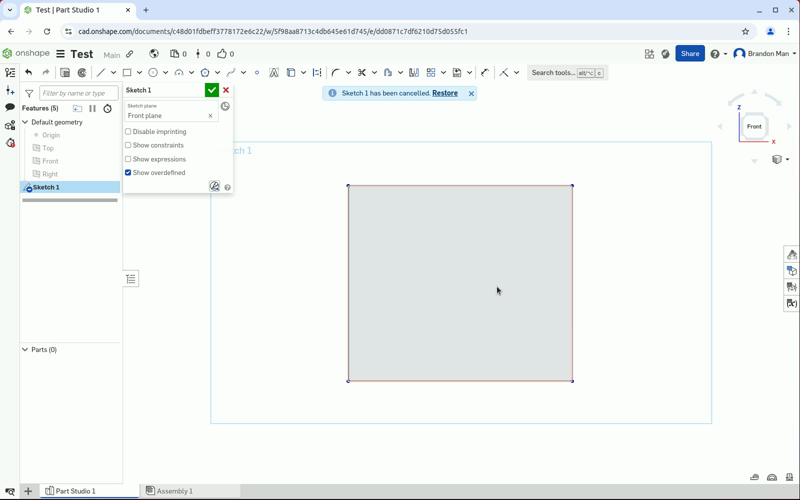
click(497, 286)
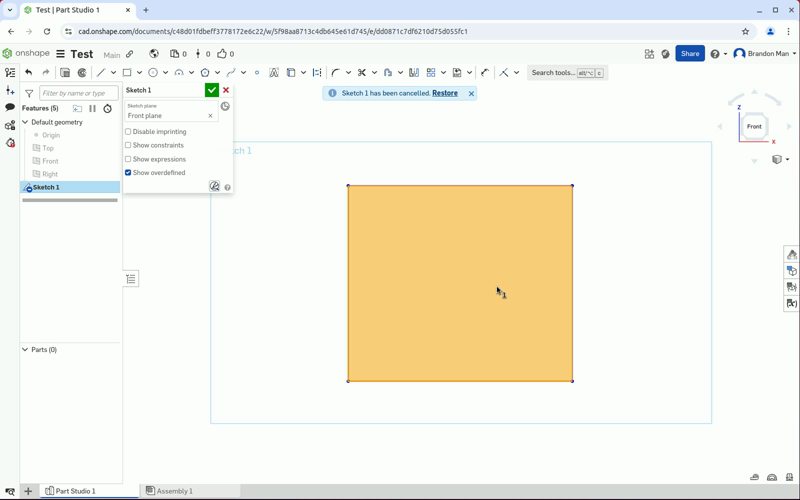
mouse_move(73, 352)
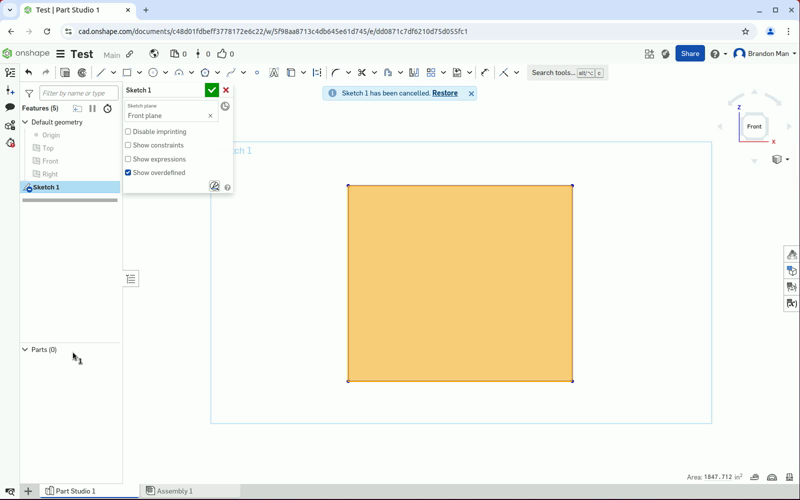
key(shift+y)
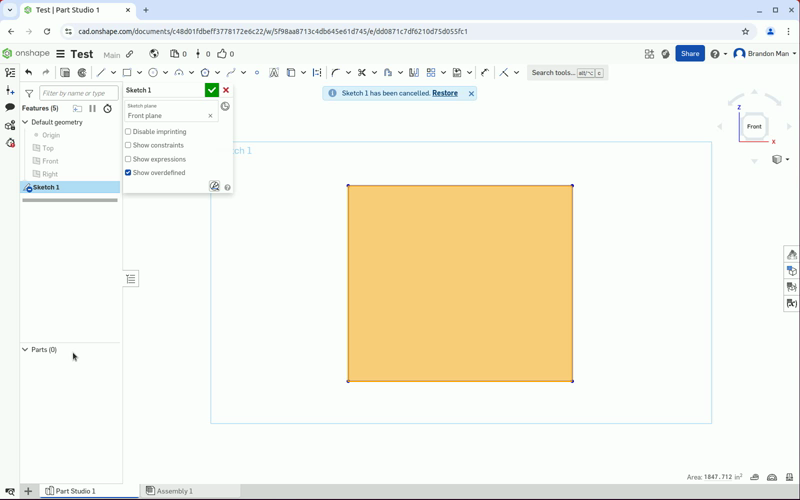
key(shift+e)
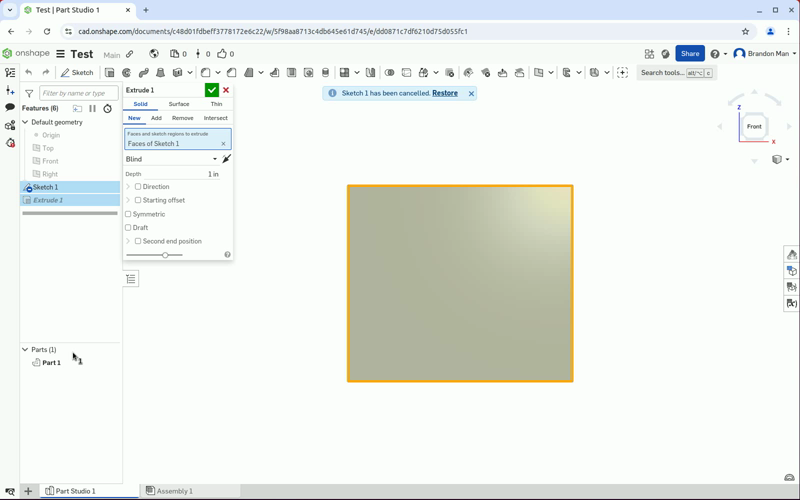
mouse_move(143, 106)
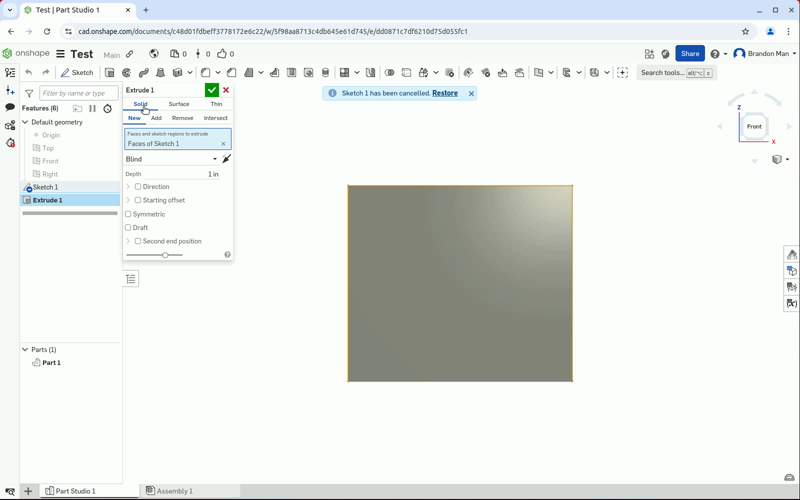
click(143, 106)
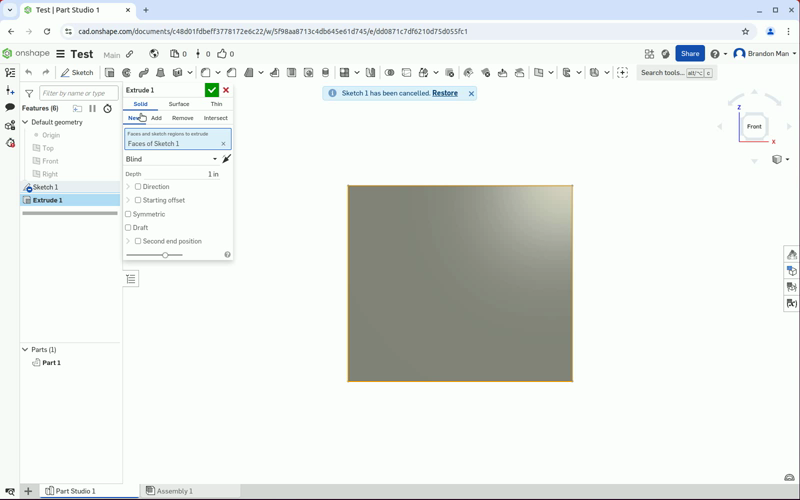
mouse_move(137, 120)
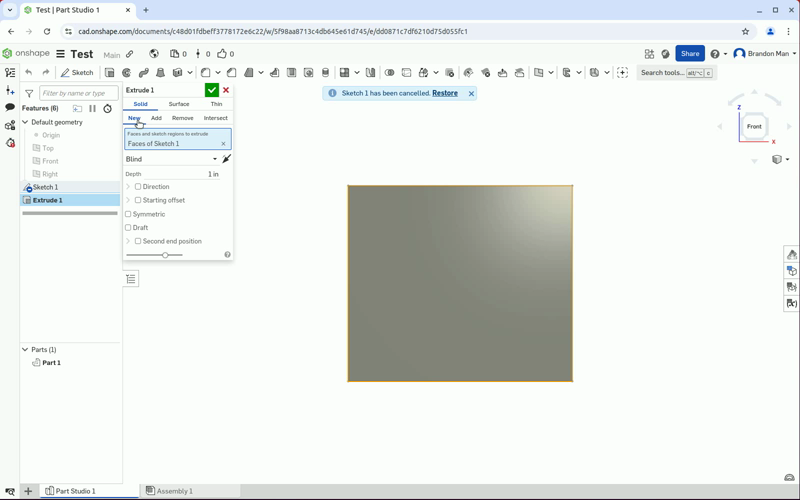
click(137, 120)
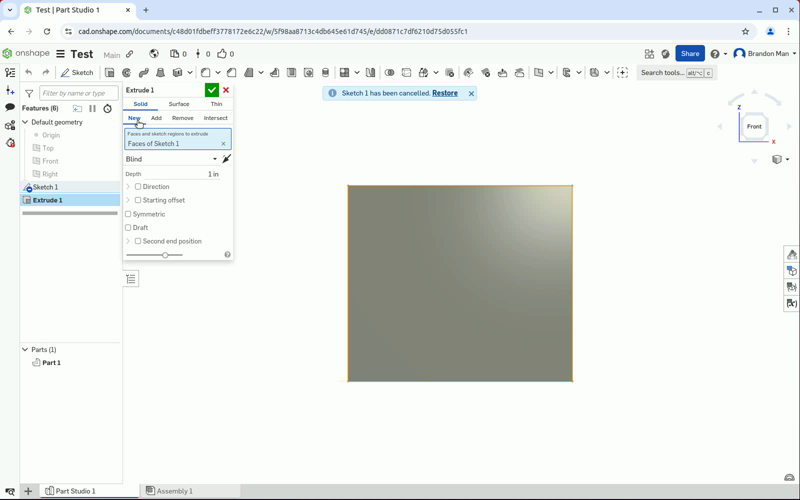
key(tab, 4)
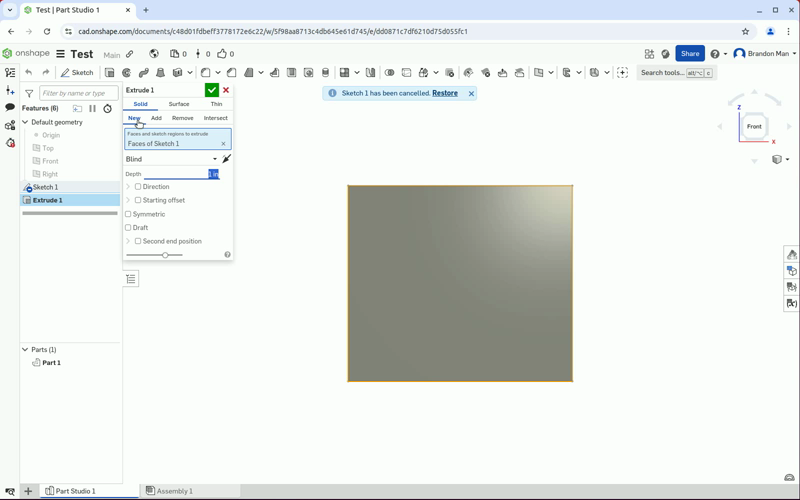
text(11.554)
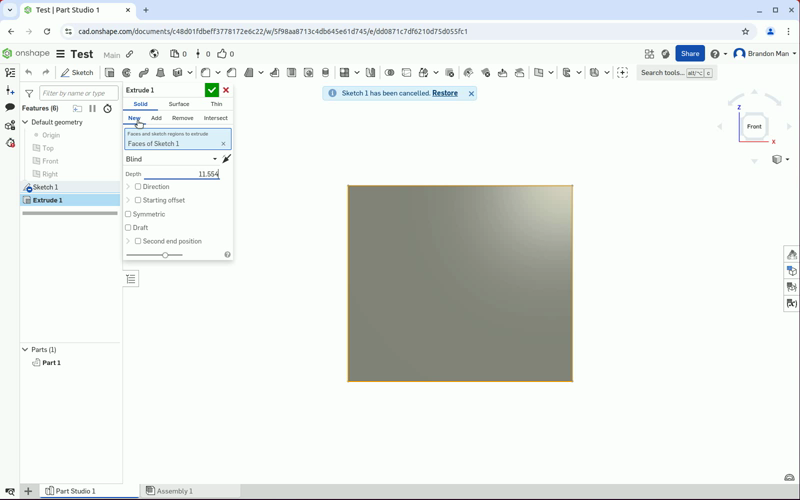
key(enter)
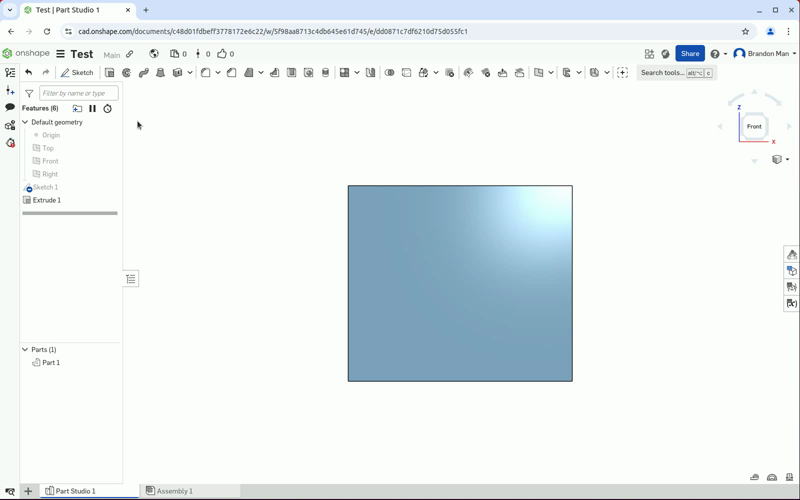
key(shift+h)
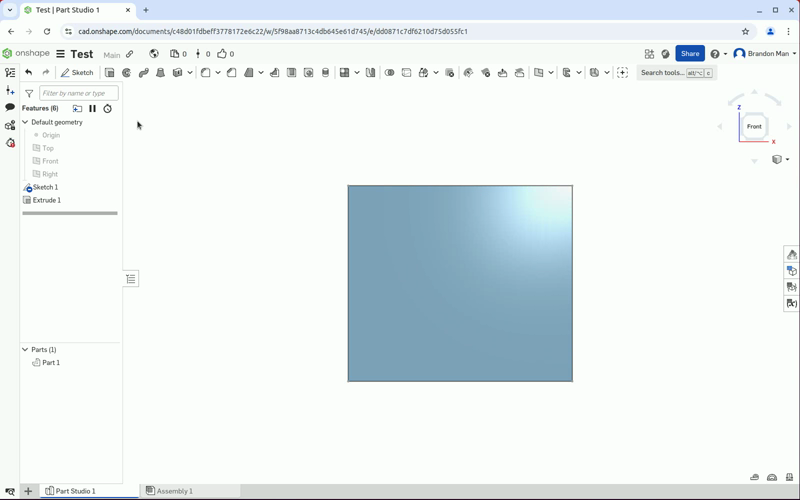
key(shift+h)
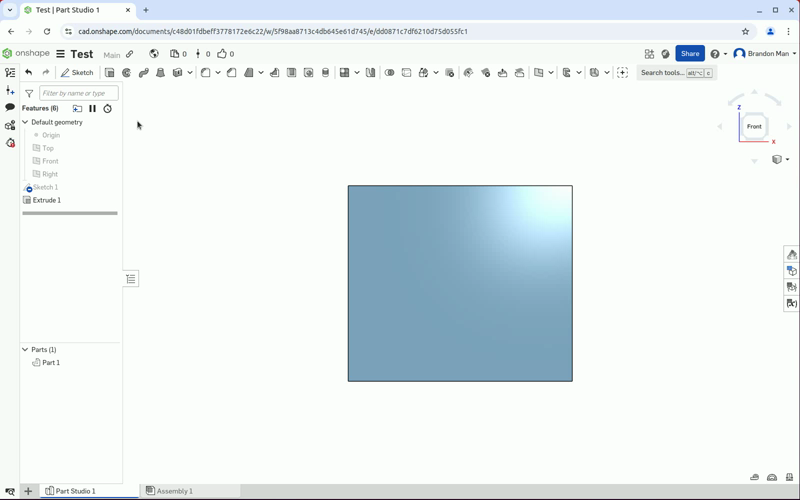
mouse_move(73, 189)
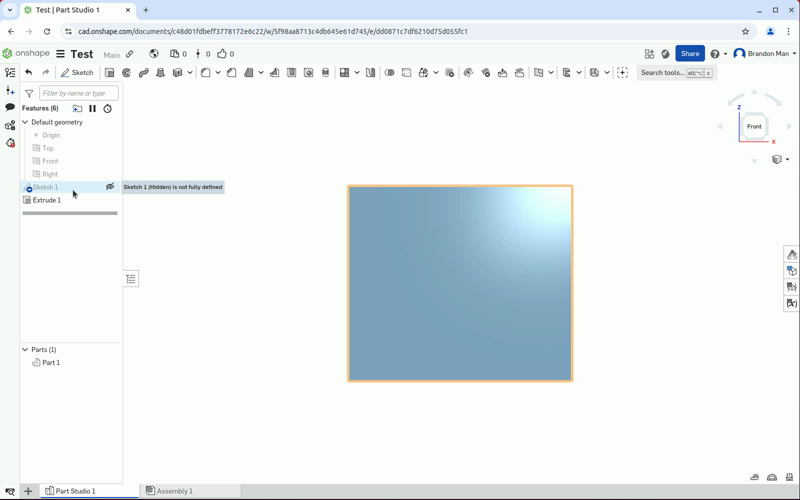
click(73, 189)
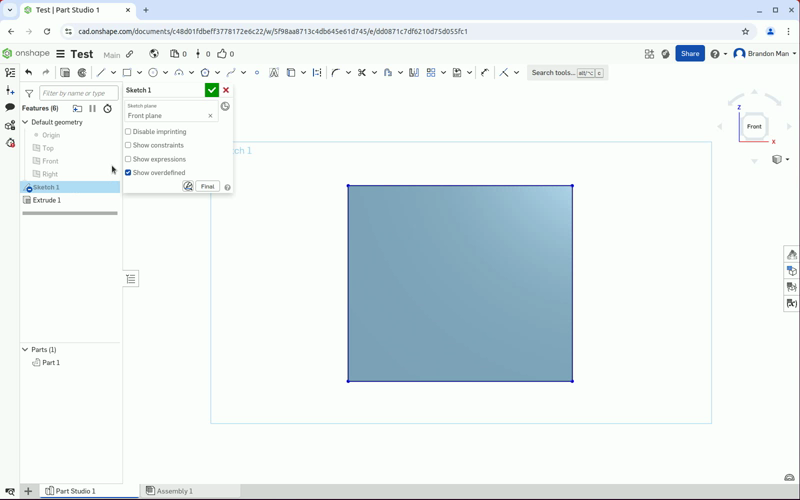
mouse_move(229, 92)
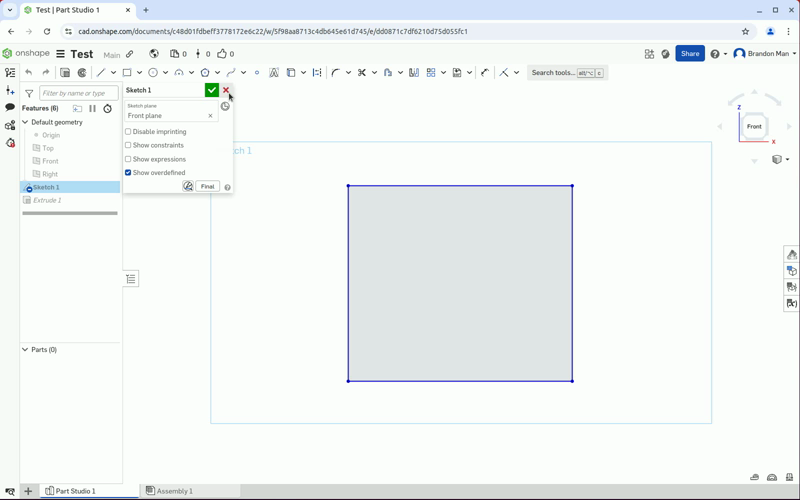
click(229, 92)
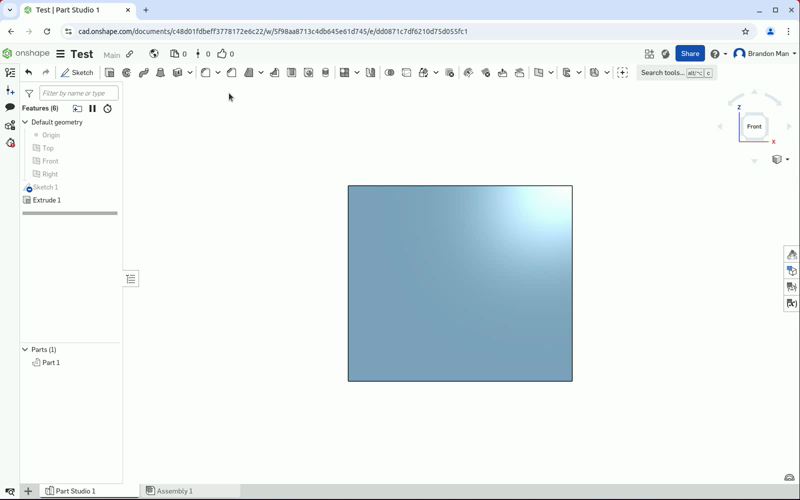
mouse_move(541, 75)
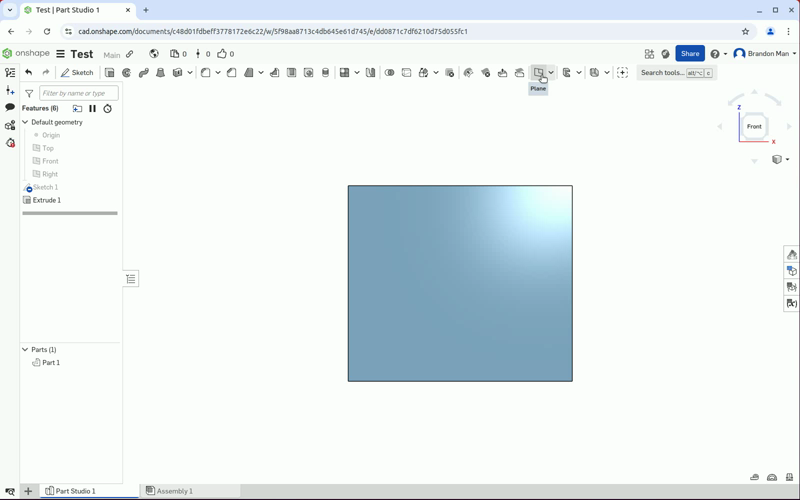
click(541, 75)
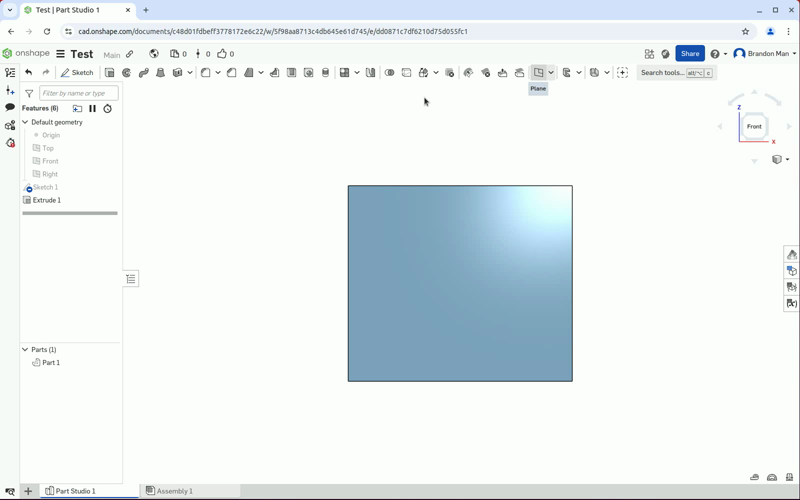
mouse_move(73, 163)
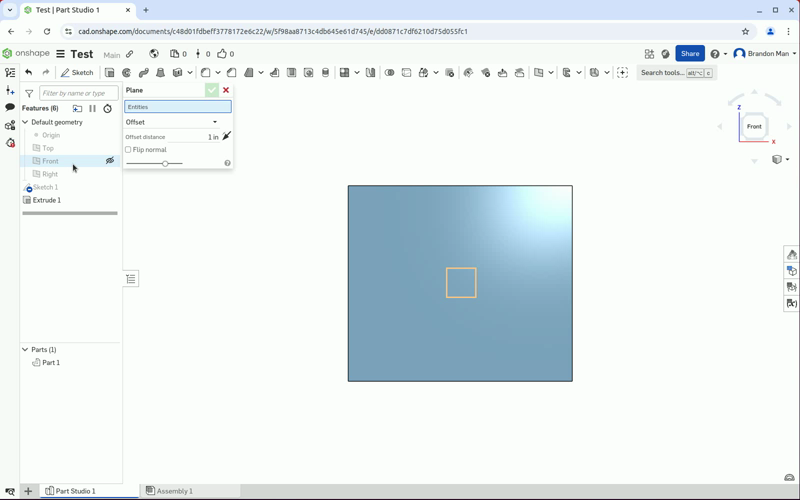
click(73, 163)
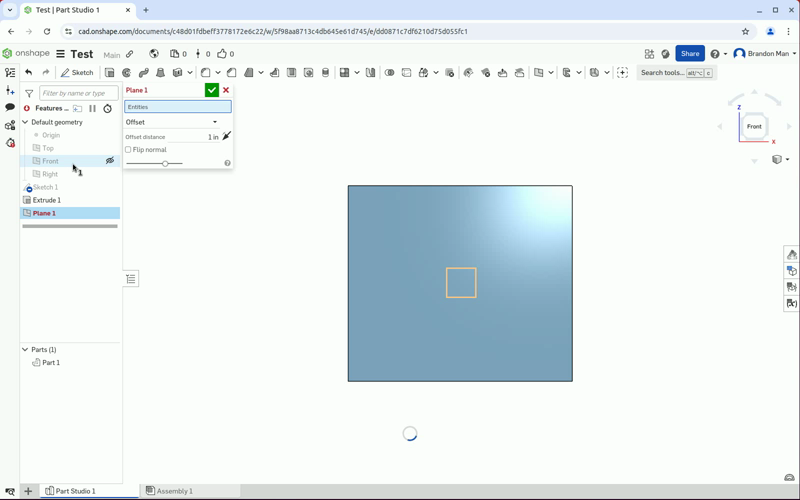
key(tab, 2)
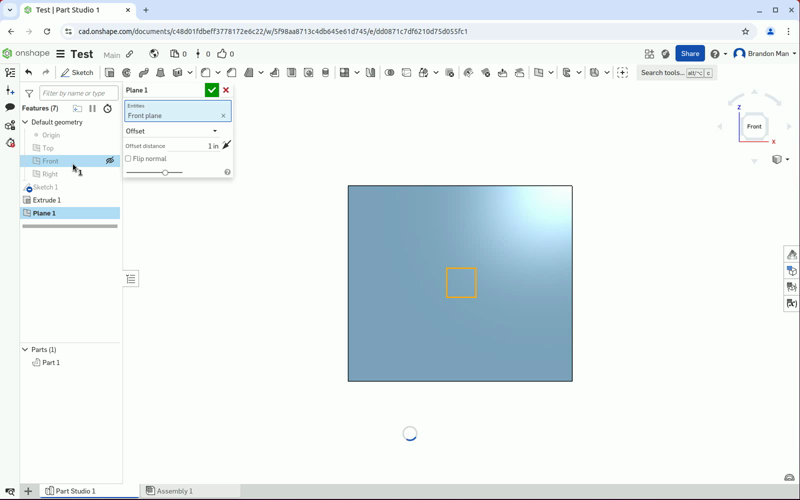
text(11.554)
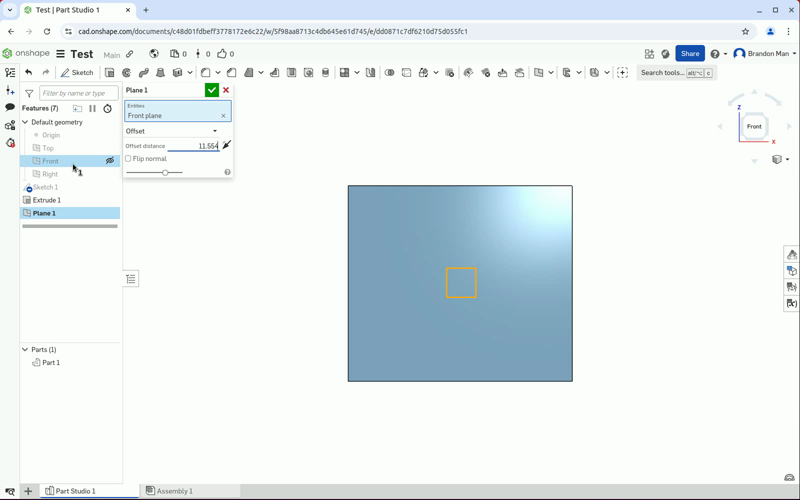
key(enter, 2)
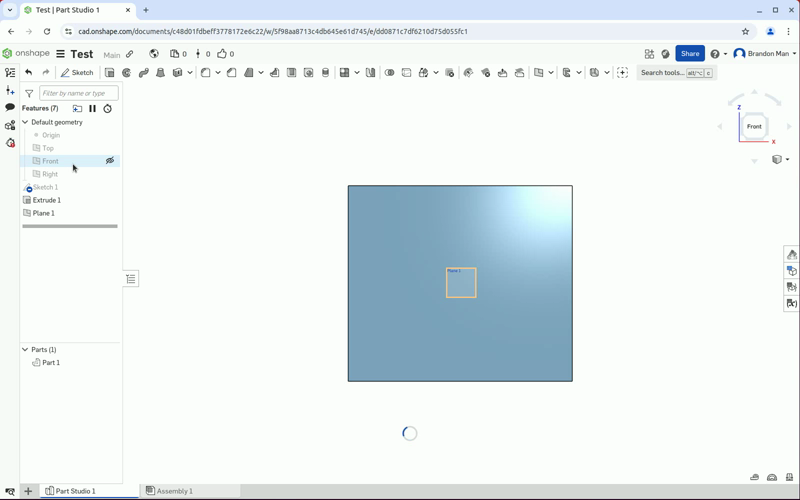
key(shift+s)
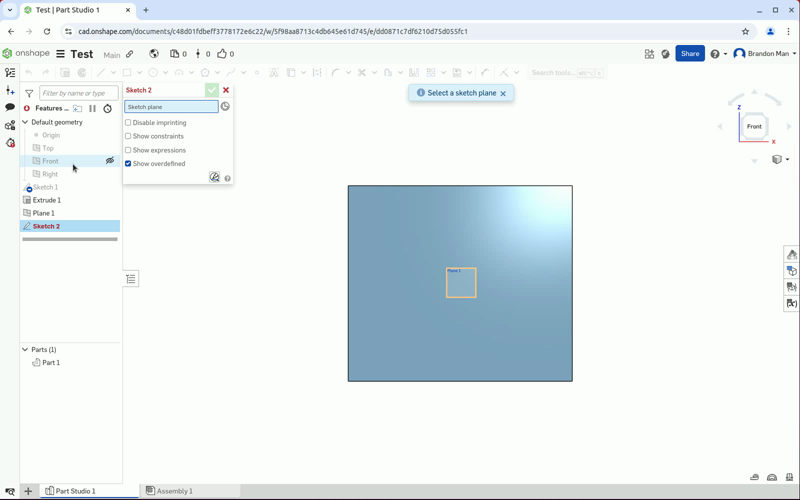
mouse_move(73, 215)
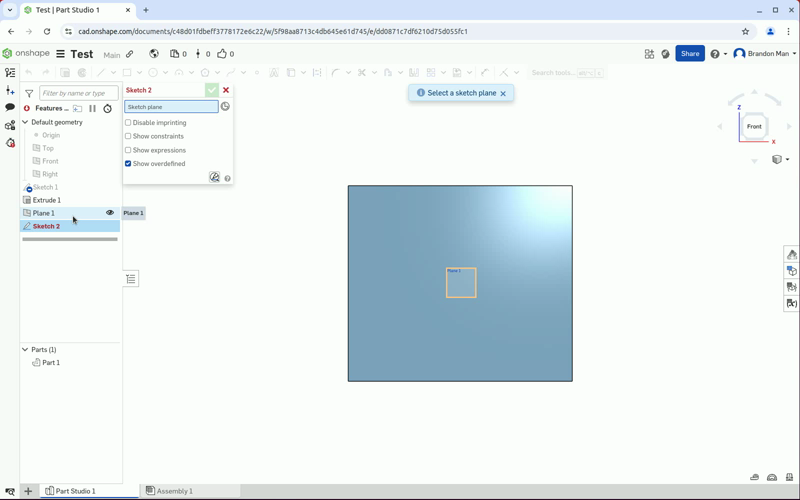
click(73, 215)
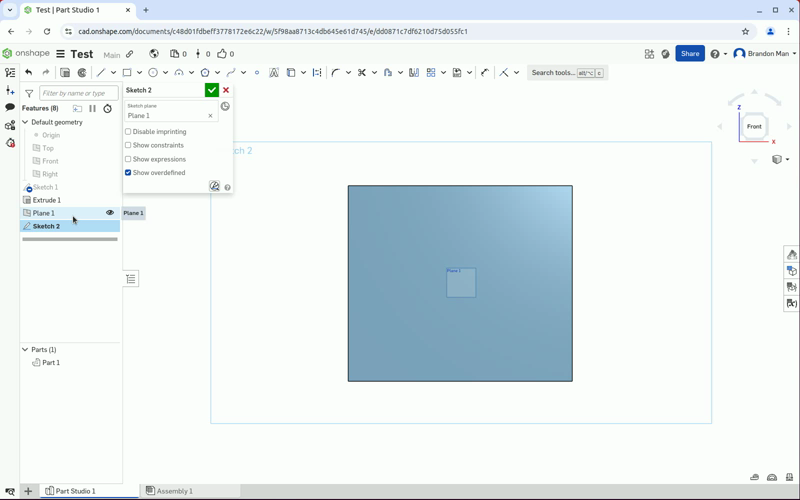
mouse_move(73, 352)
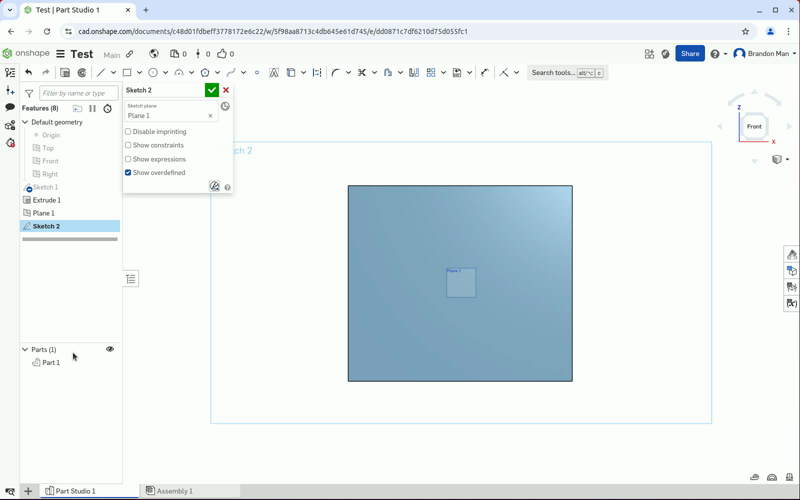
key(y)
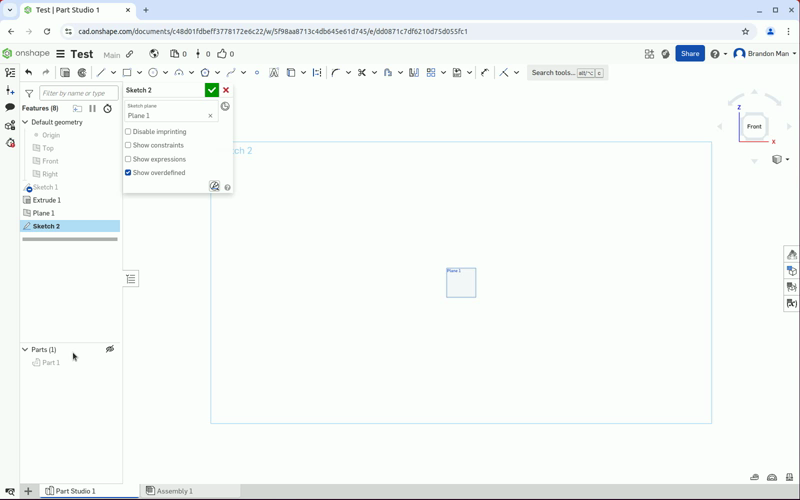
key(l)
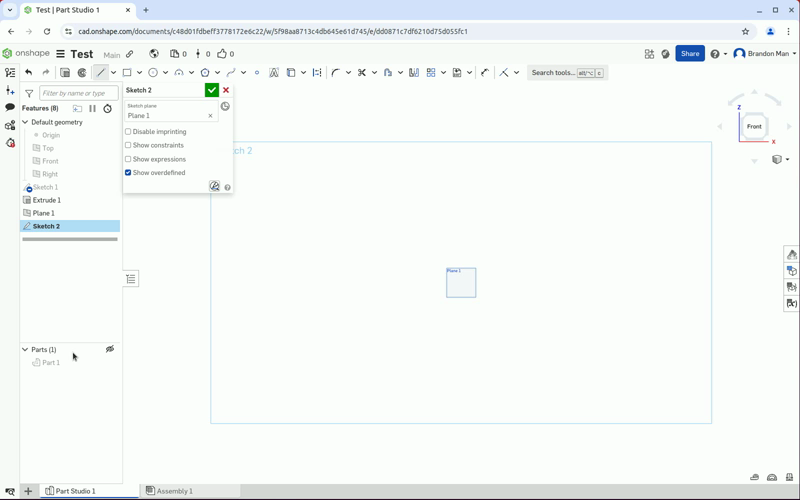
key_down(shift)
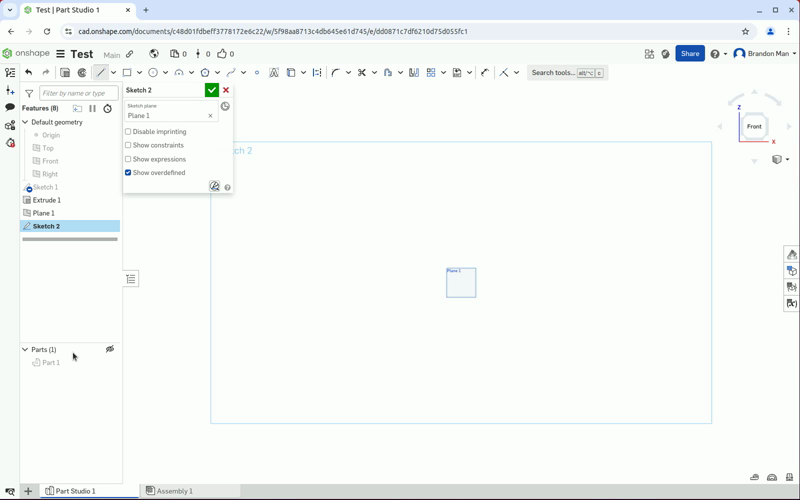
mouse_move(348, 353)
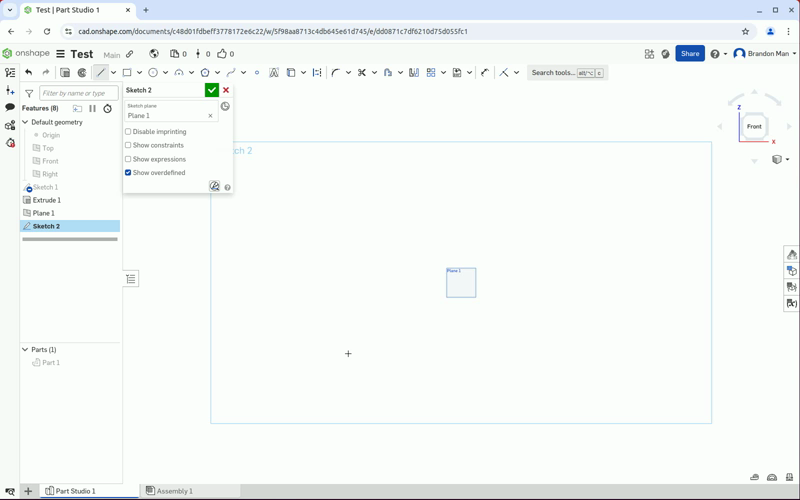
click(348, 353)
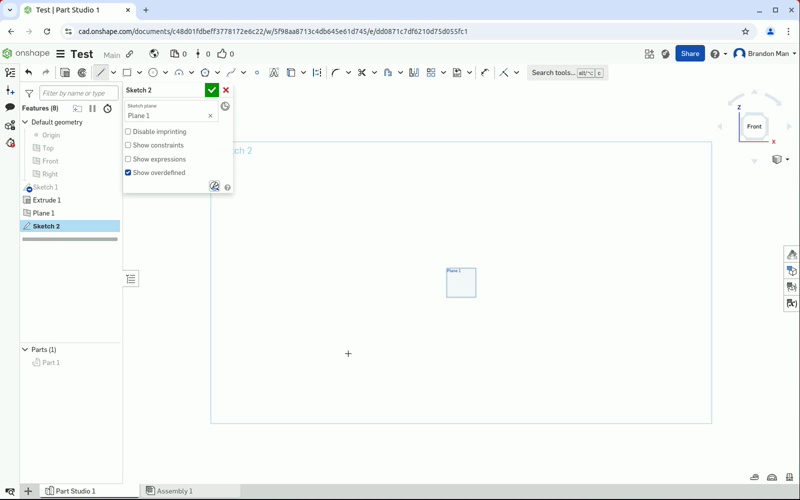
key_up(shift)
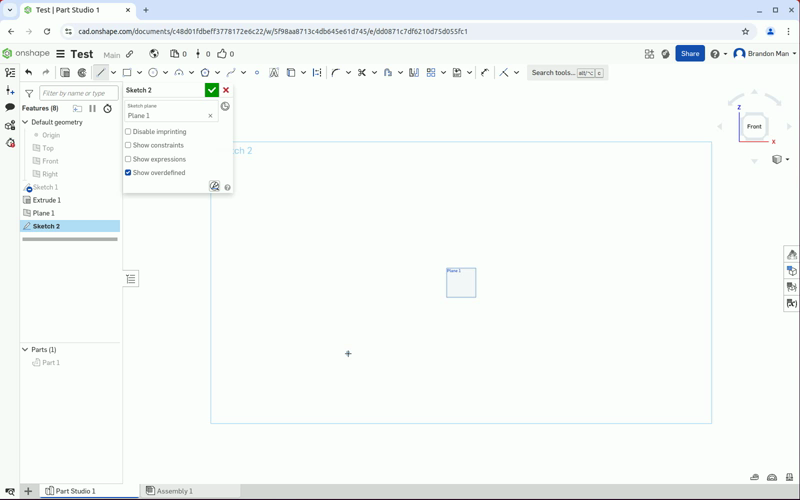
key_down(shift)
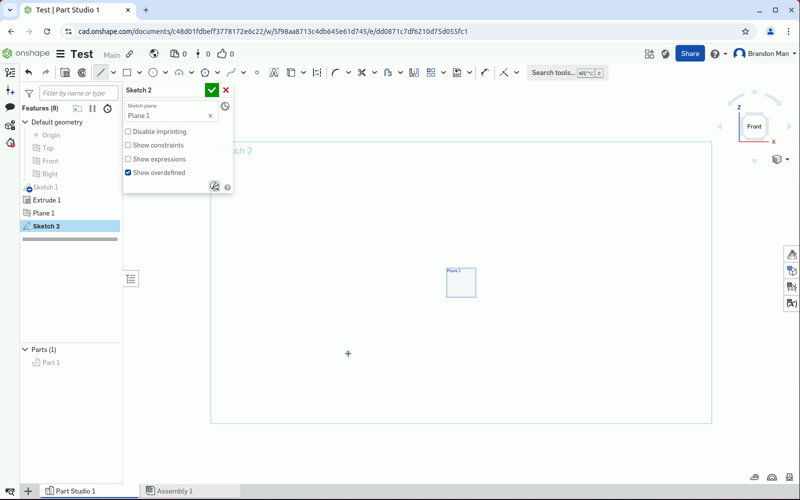
mouse_move(572, 353)
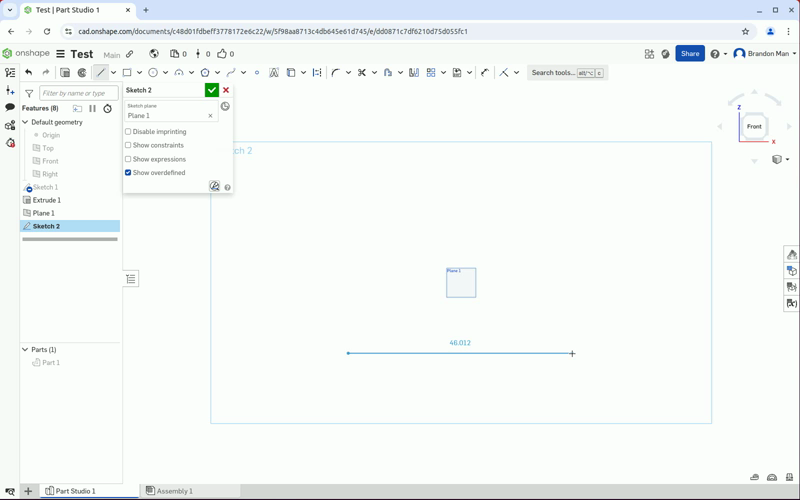
click(572, 353)
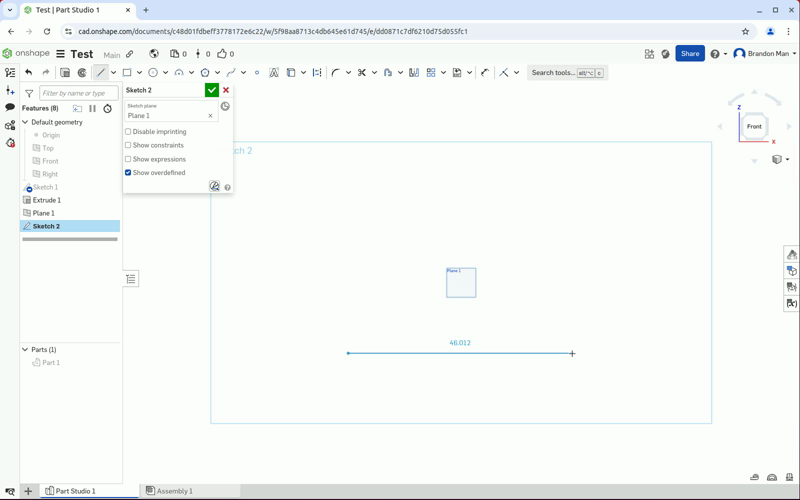
key_up(shift)
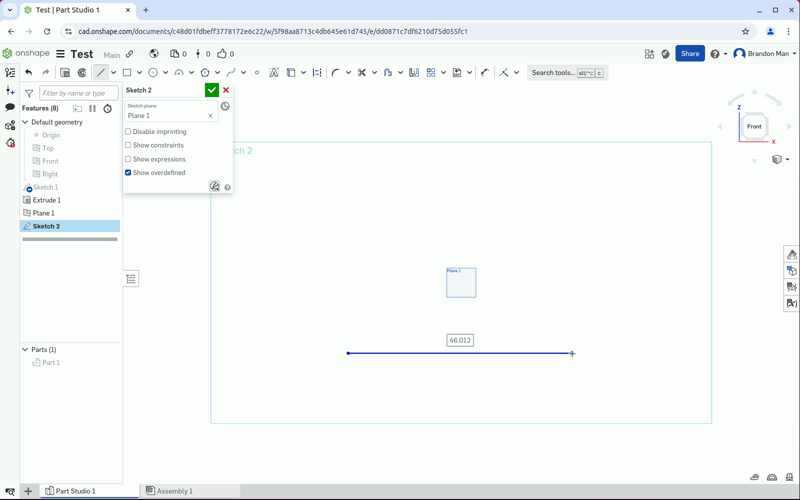
key_down(shift)
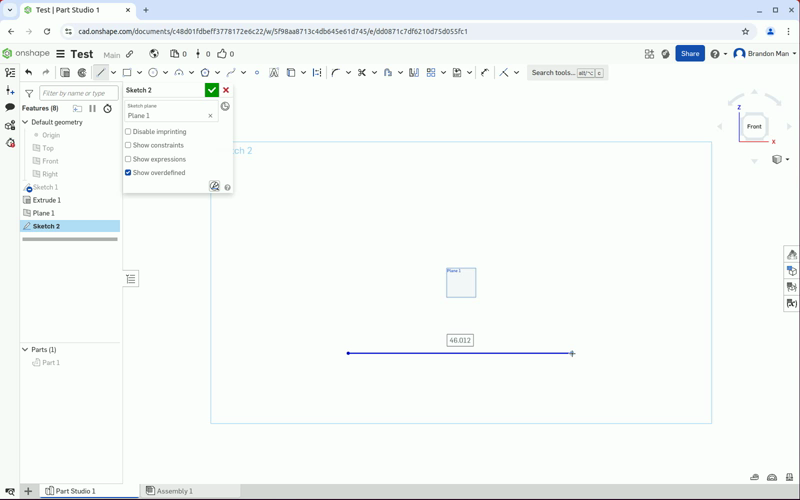
mouse_move(572, 186)
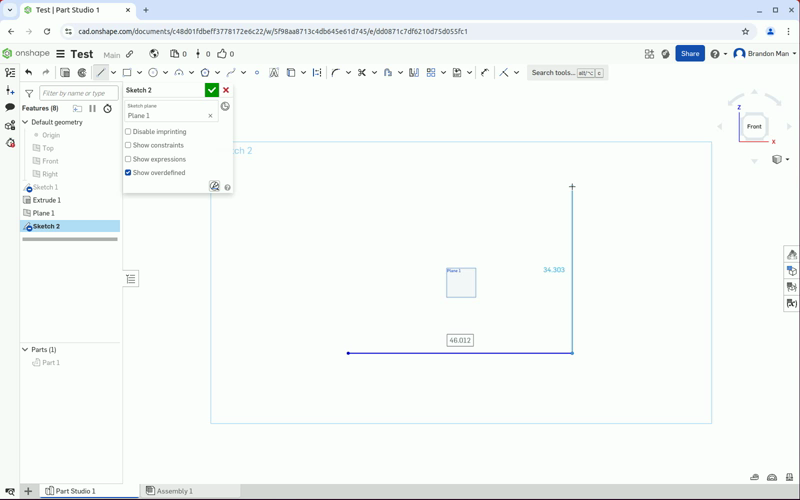
click(572, 186)
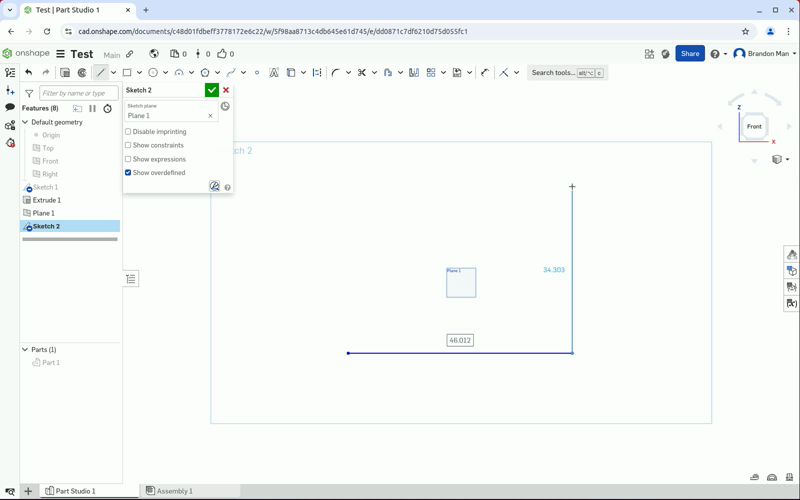
key_up(shift)
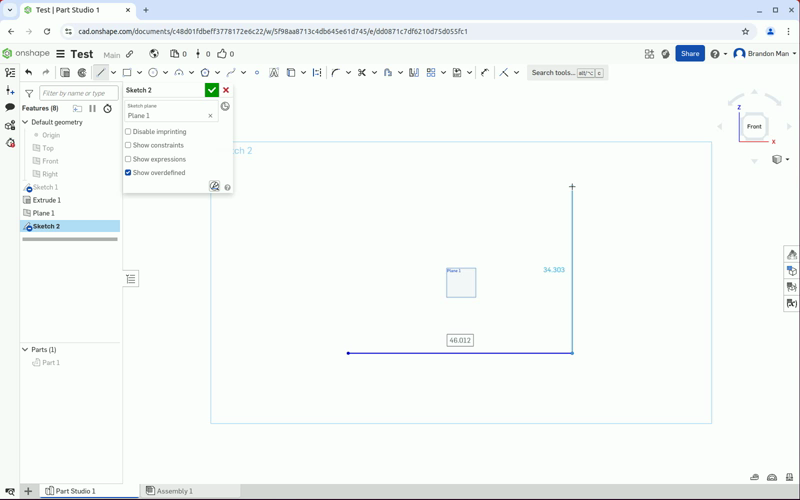
key_down(shift)
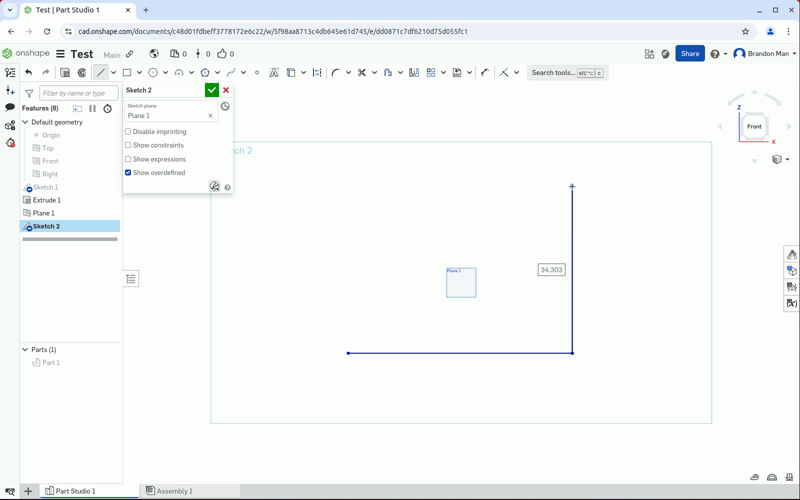
mouse_move(348, 186)
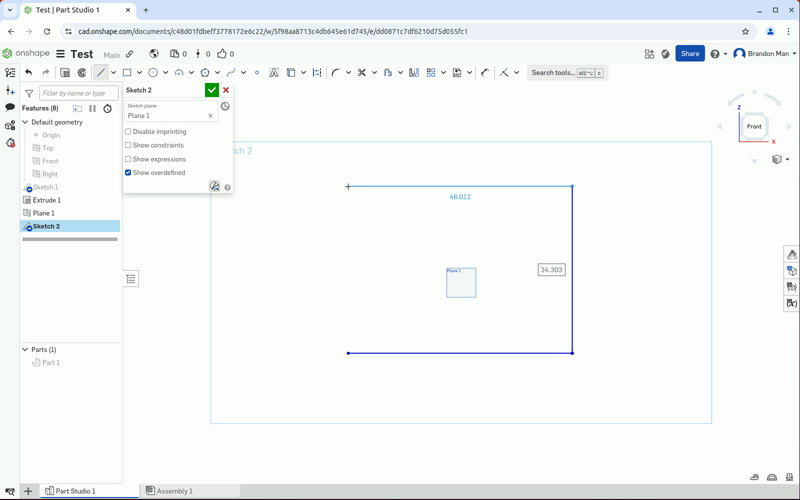
click(348, 186)
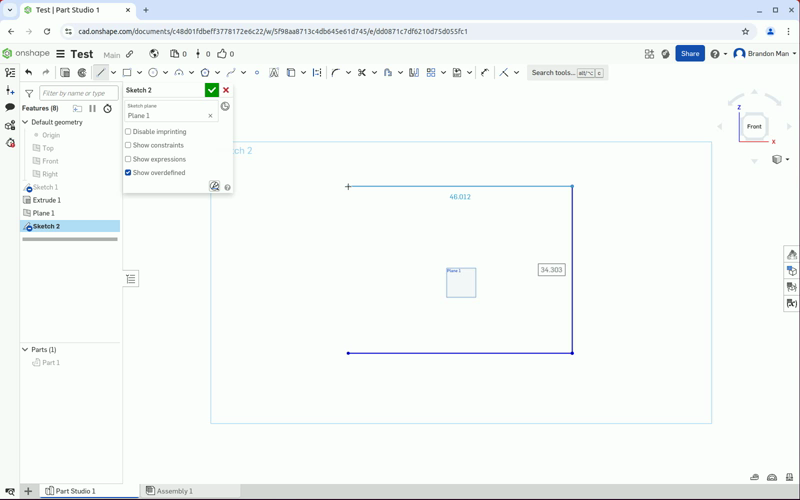
key_up(shift)
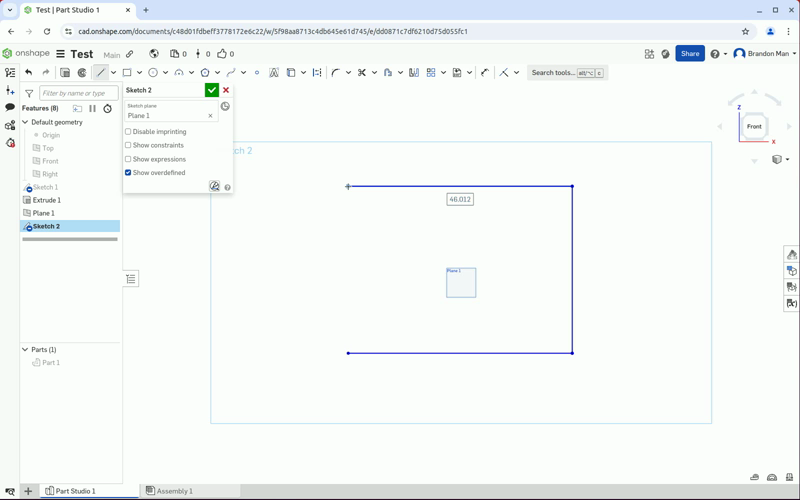
key_down(shift)
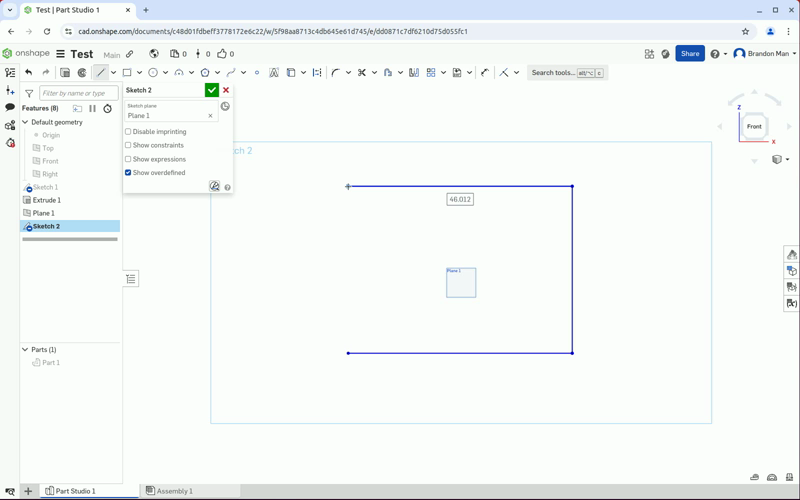
mouse_move(348, 353)
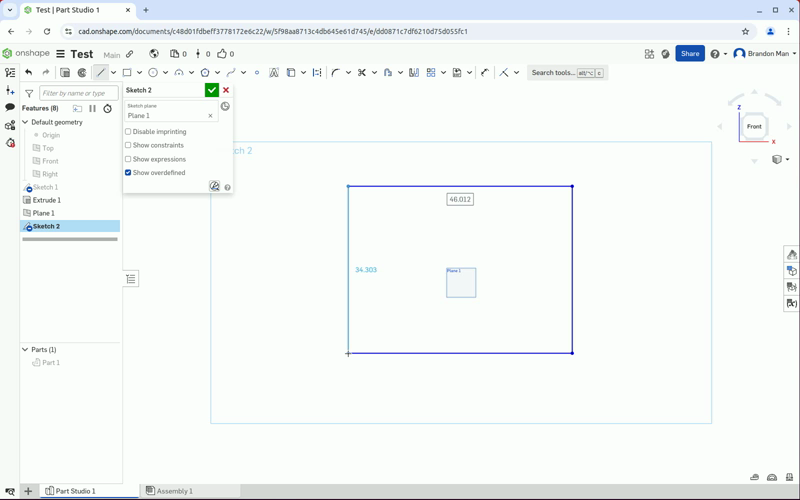
key_up(shift)
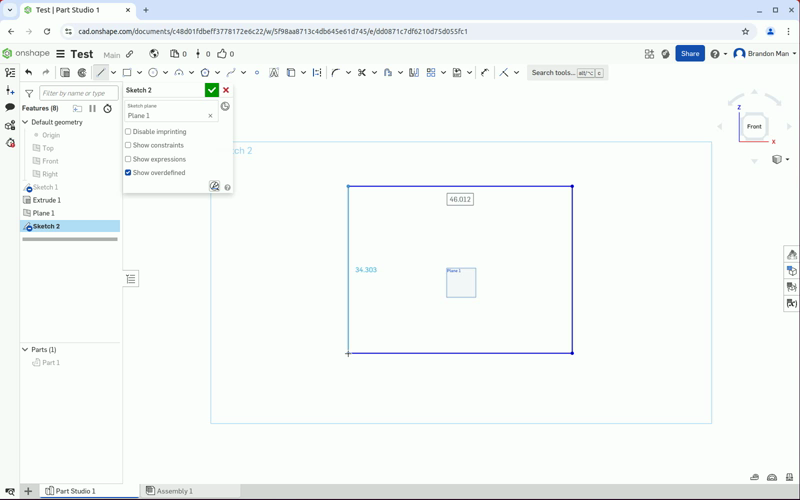
click(348, 353)
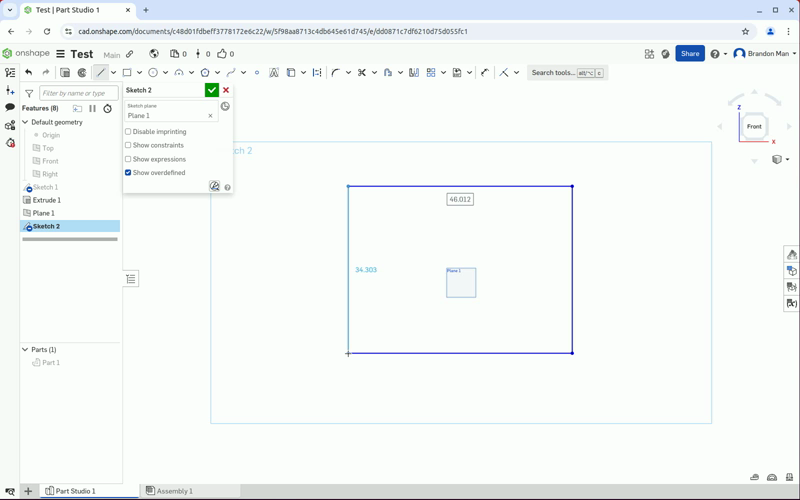
key(esc)
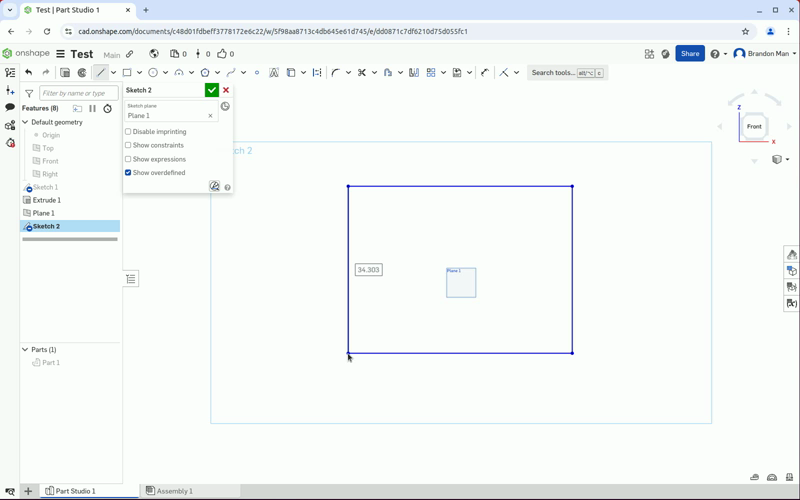
mouse_move(538, 265)
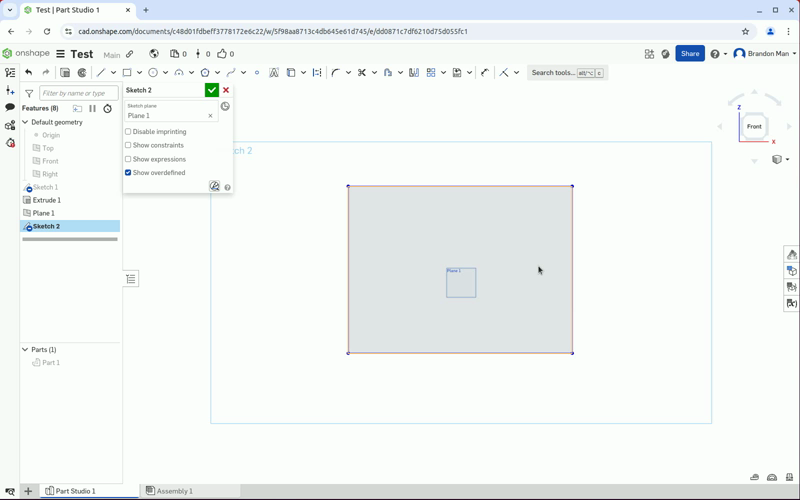
click(538, 265)
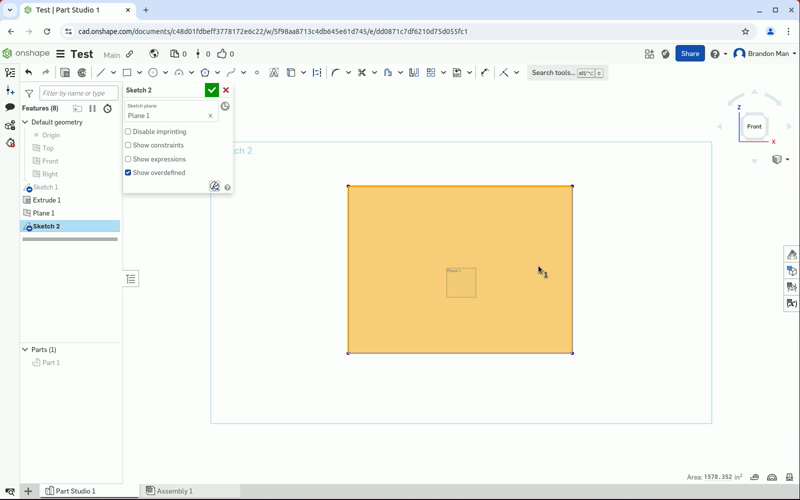
mouse_move(73, 352)
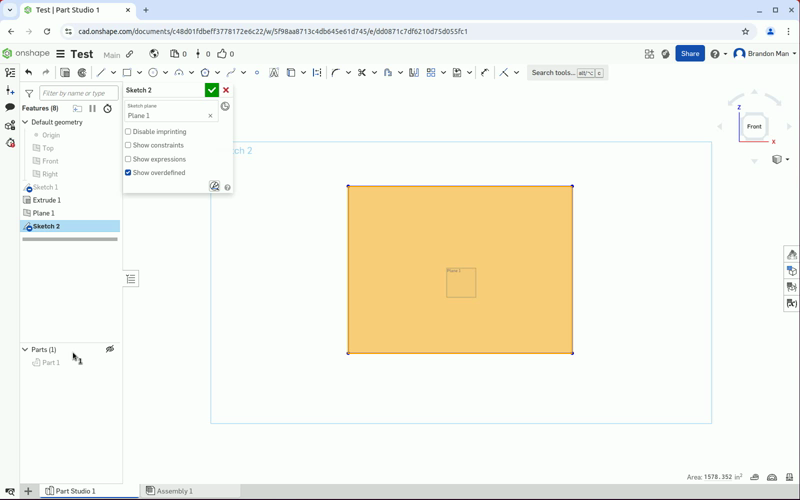
key(shift+y)
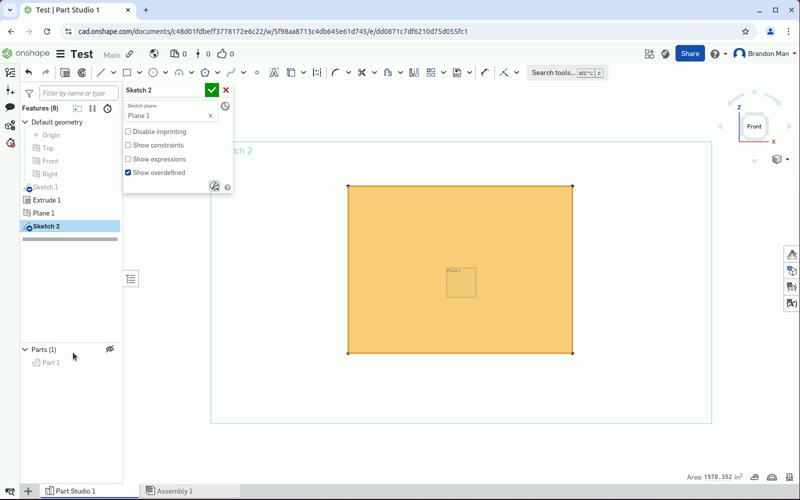
key(shift+e)
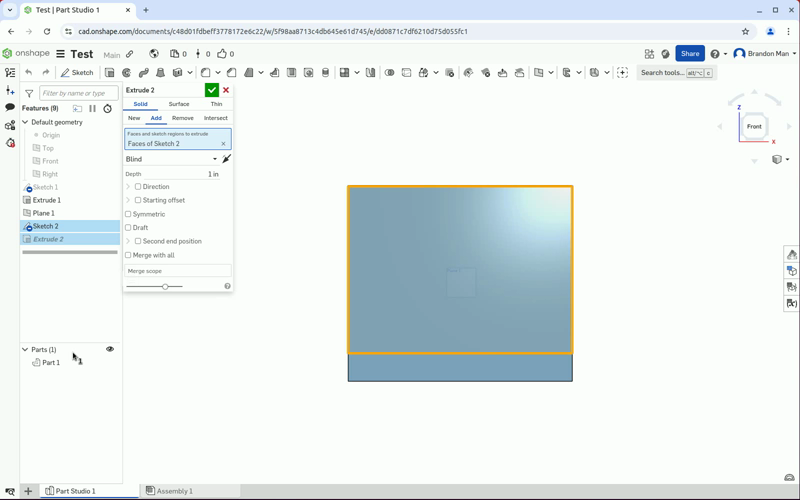
mouse_move(143, 106)
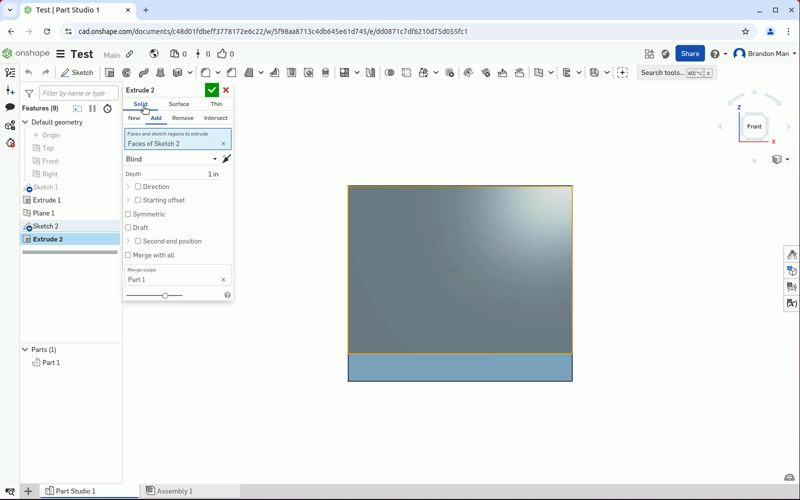
click(143, 106)
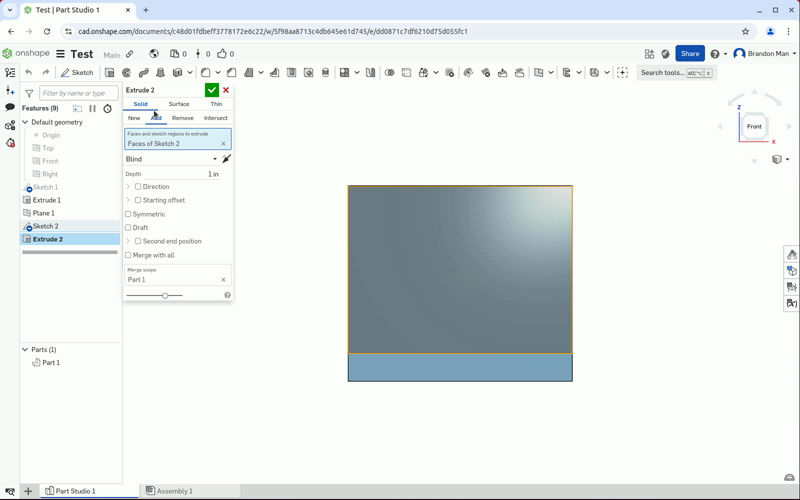
mouse_move(186, 120)
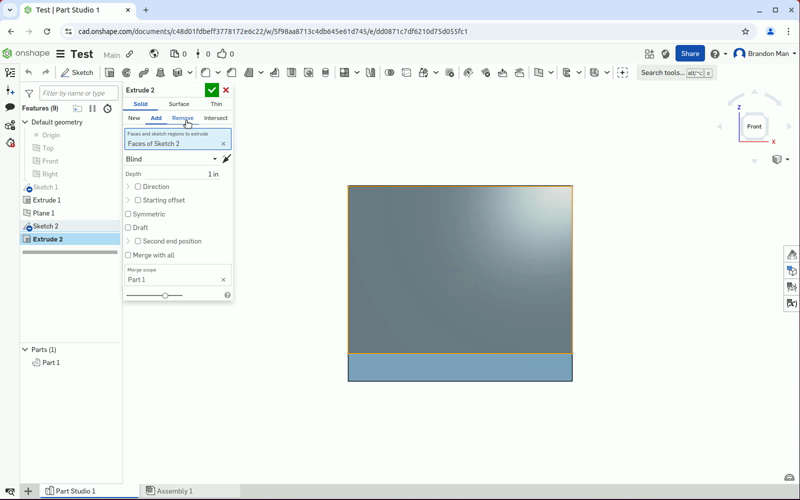
click(186, 120)
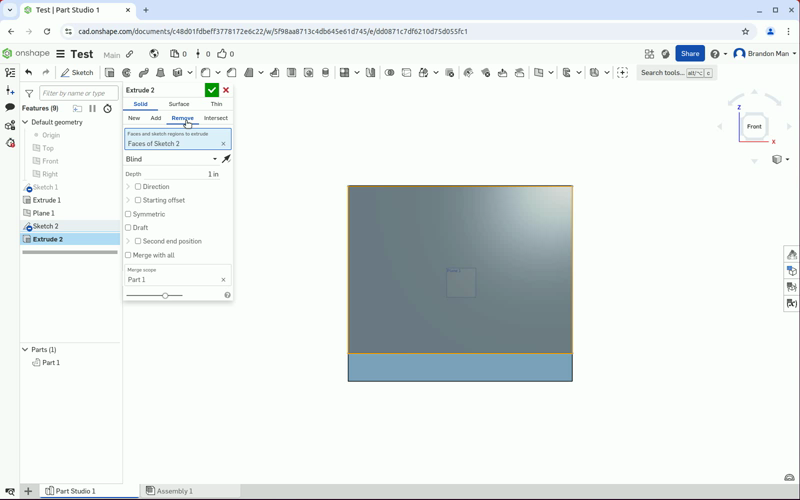
key(tab, 4)
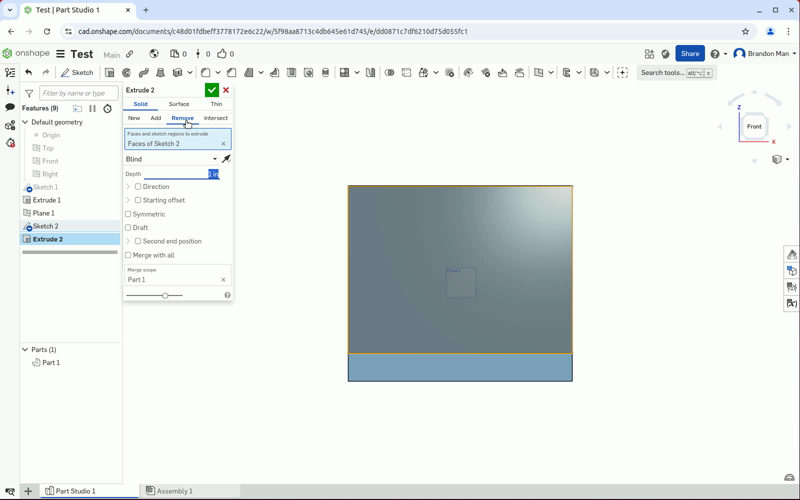
text(5.777)
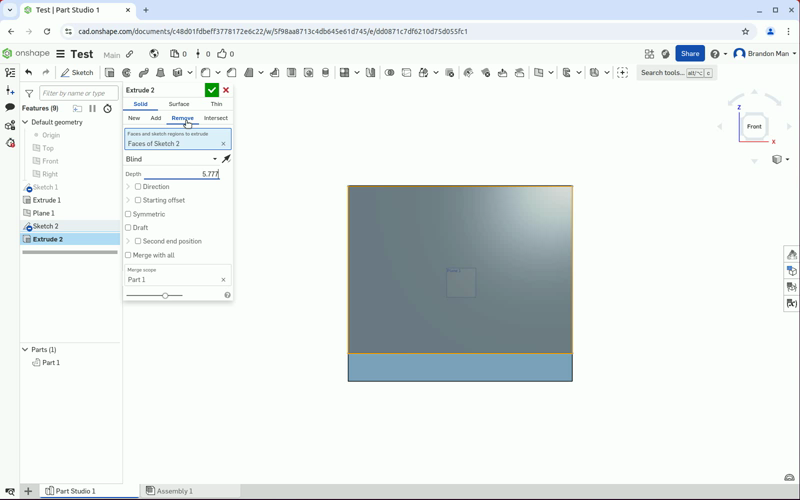
key(tab, 6)
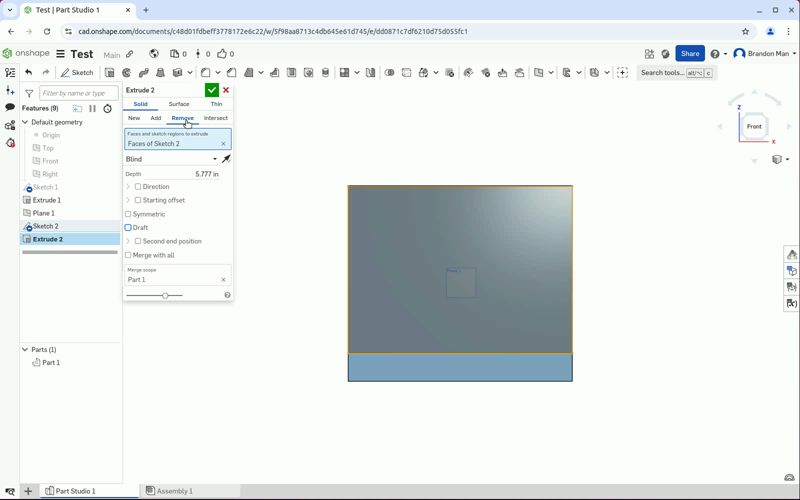
key(space)
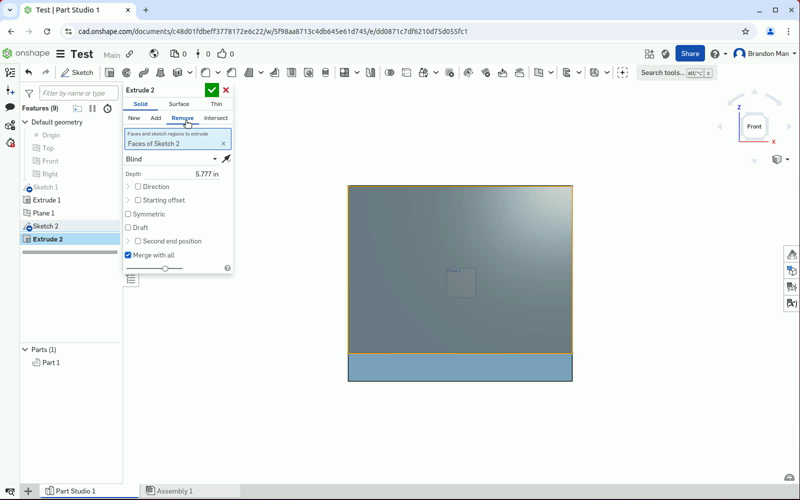
key(enter)
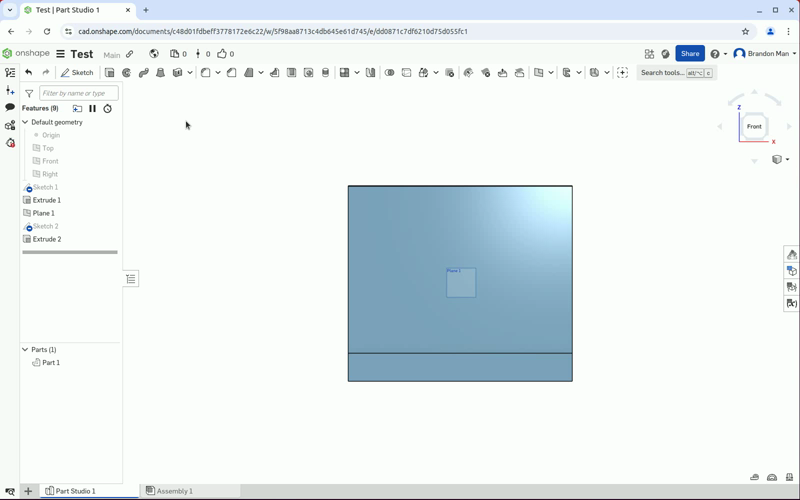
key(shift+h)
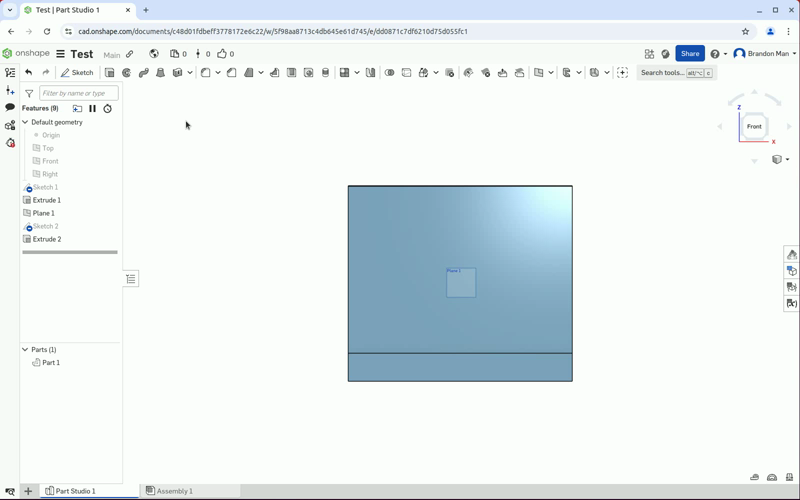
key(shift+h)
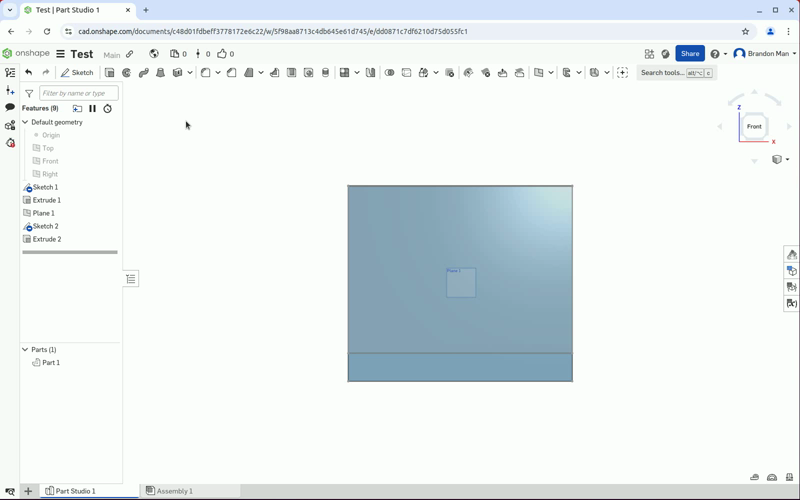
key(shift+7)
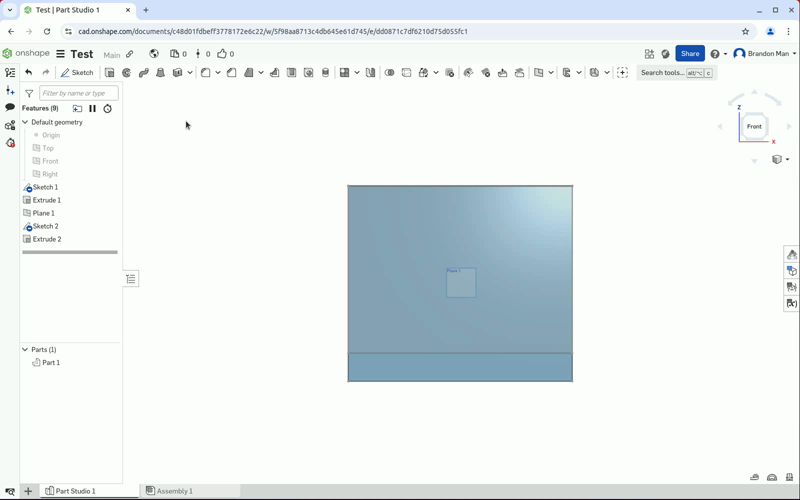
key(left, 2)
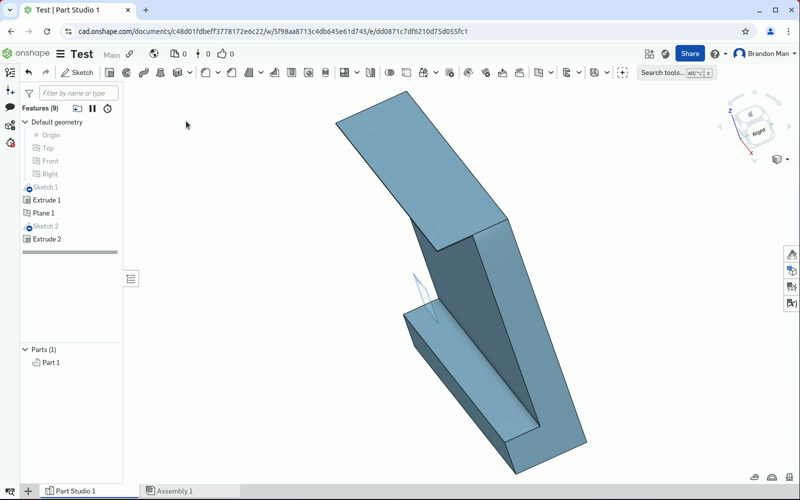
key(down, 2)
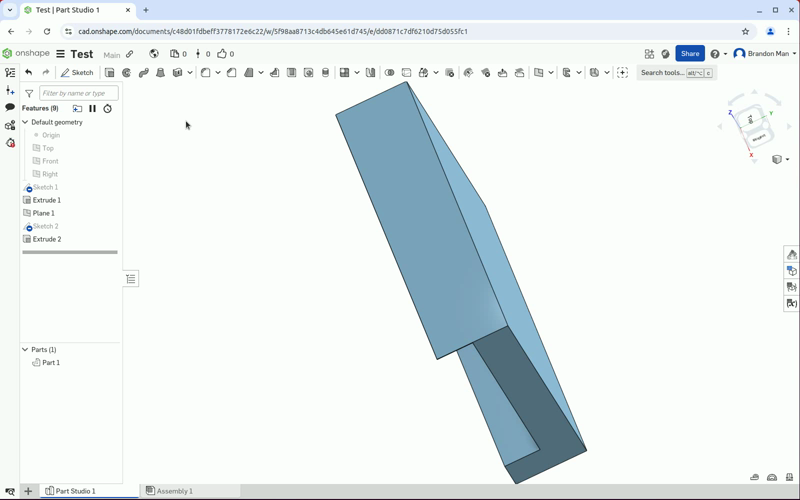
key(up, 2)
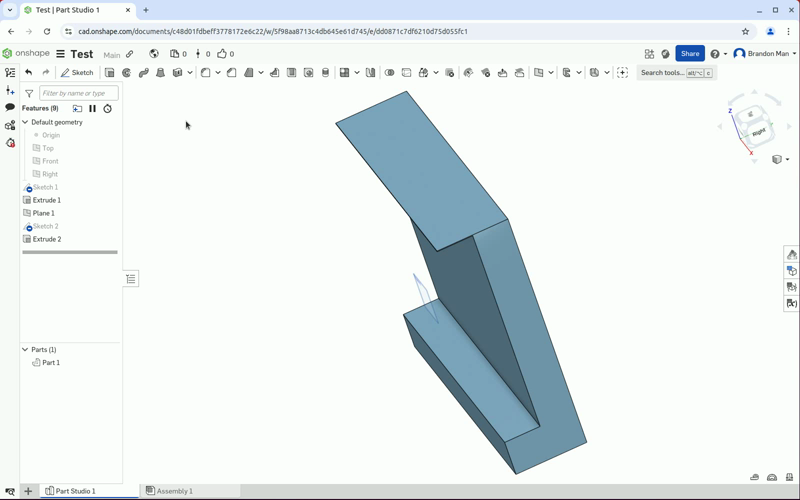
key(right, 2)
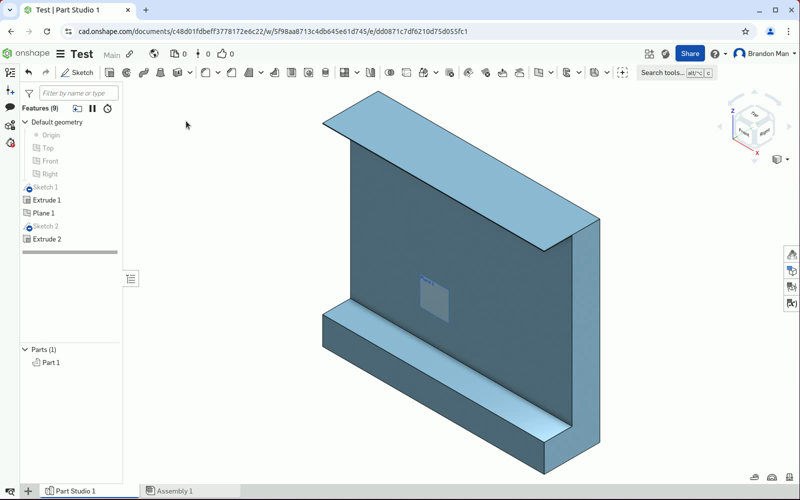
mouse_move(73, 189)
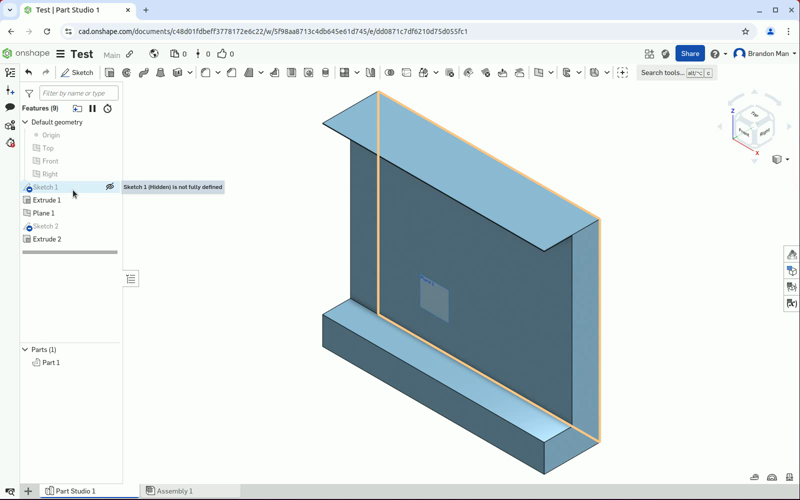
click(73, 189)